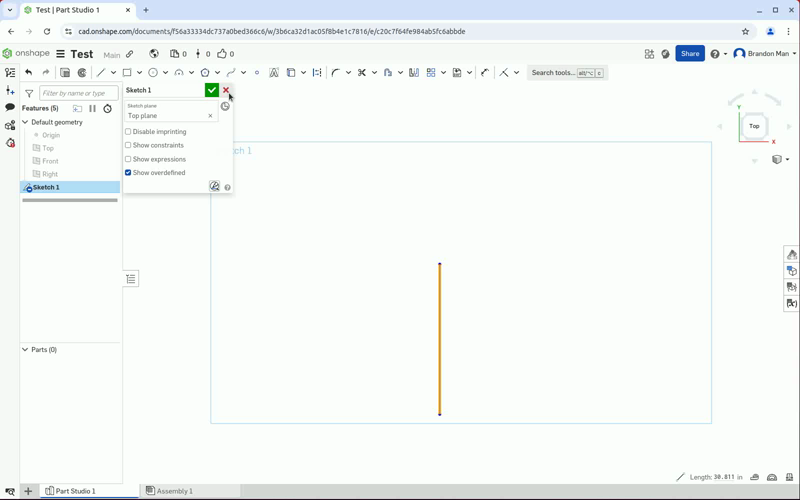
key(shift+h)
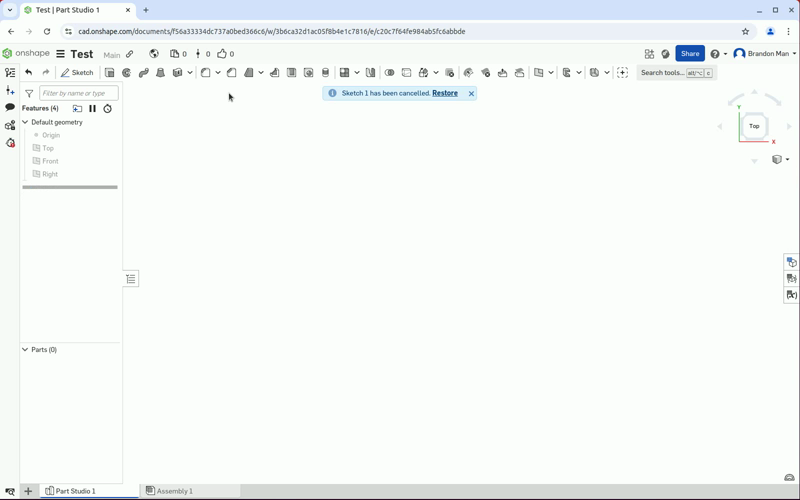
mouse_move(73, 352)
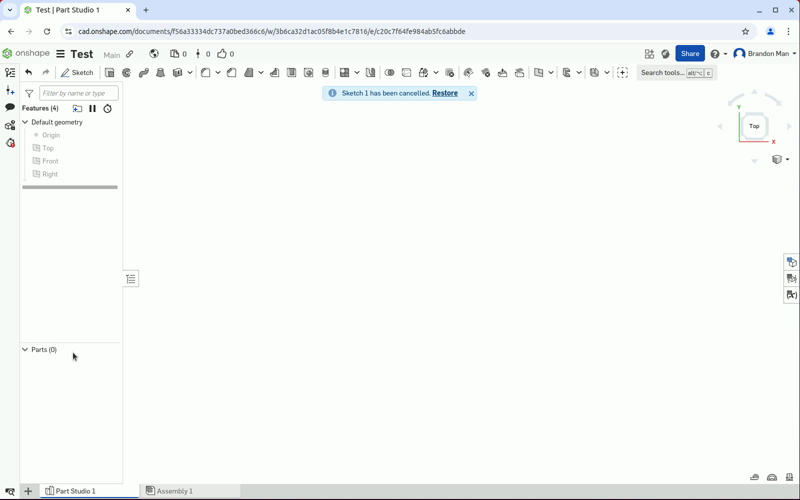
key(y)
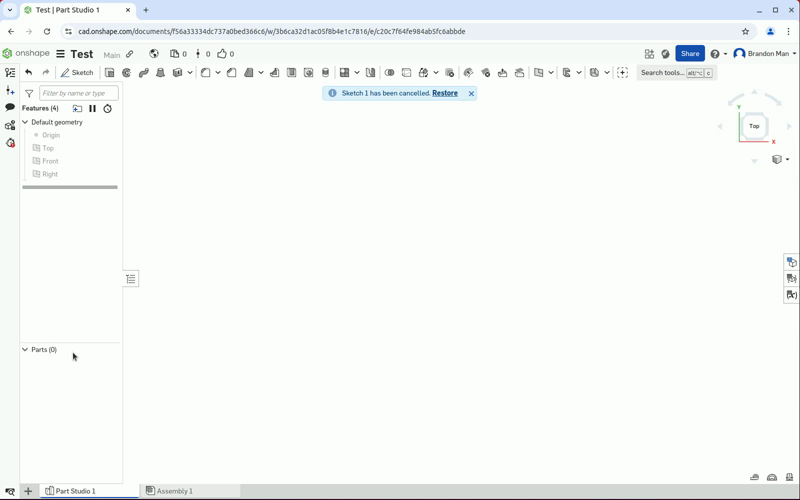
key(shift+p)
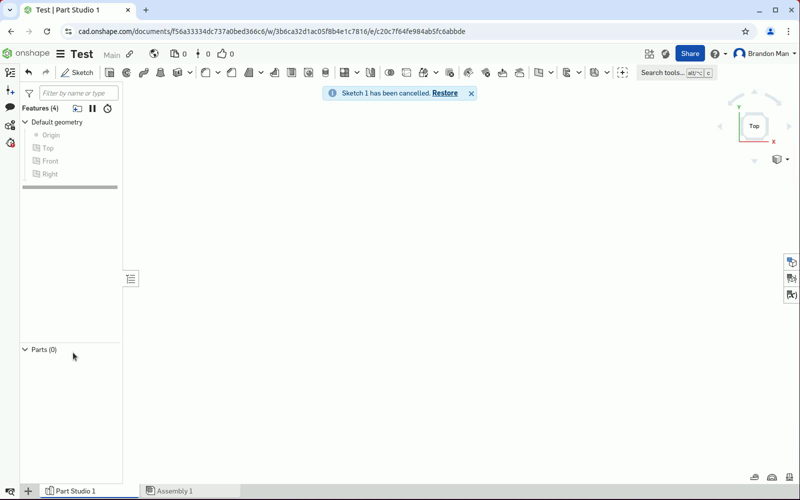
key(space)
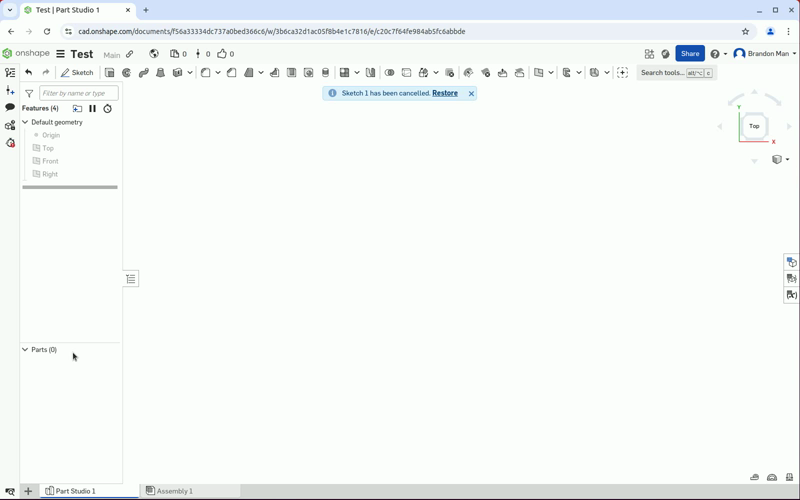
key_down(shift)
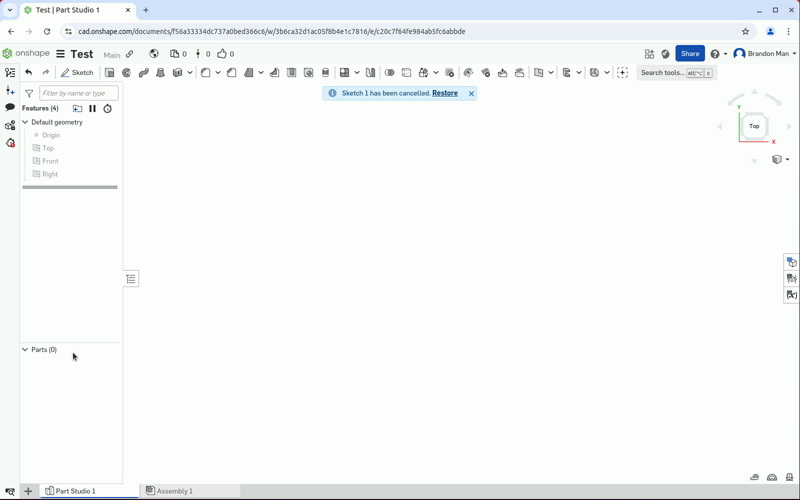
key(up)
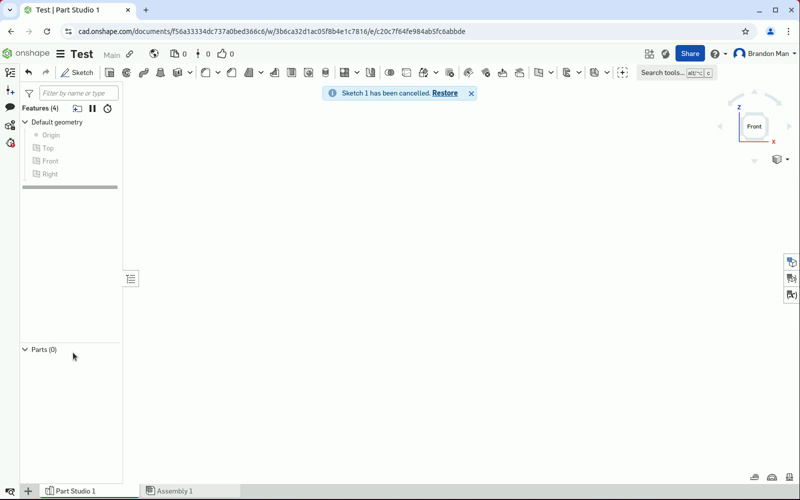
key_up(shift)
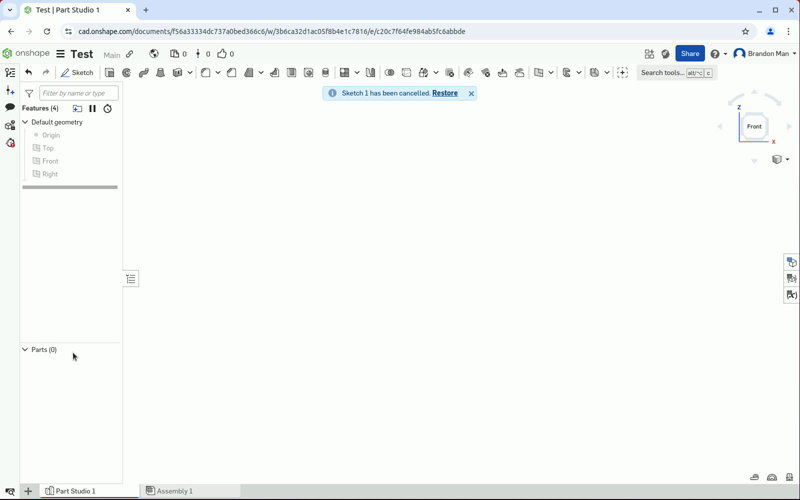
mouse_move(73, 352)
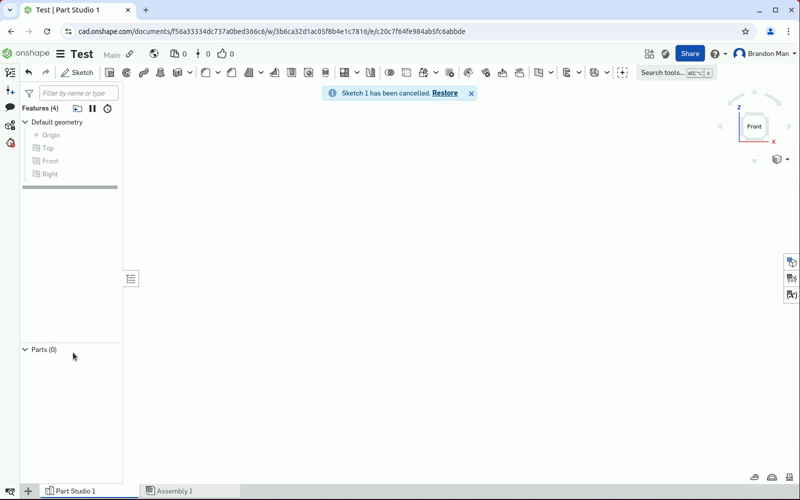
key(shift+y)
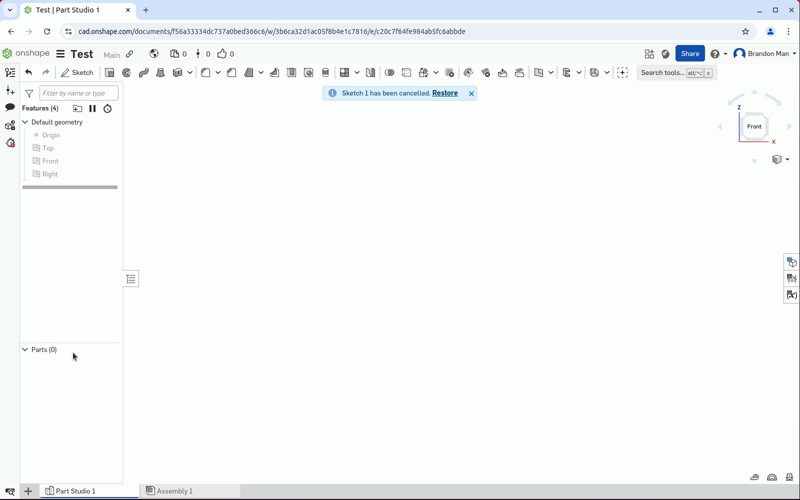
key(shift+s)
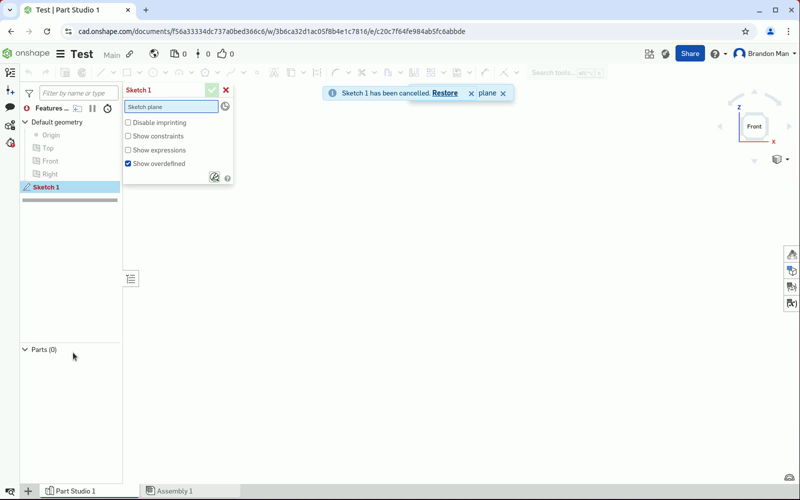
mouse_move(73, 163)
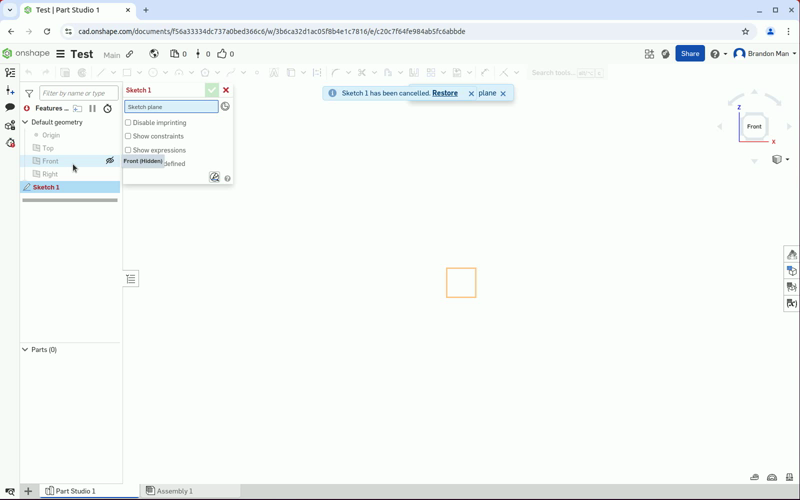
click(73, 163)
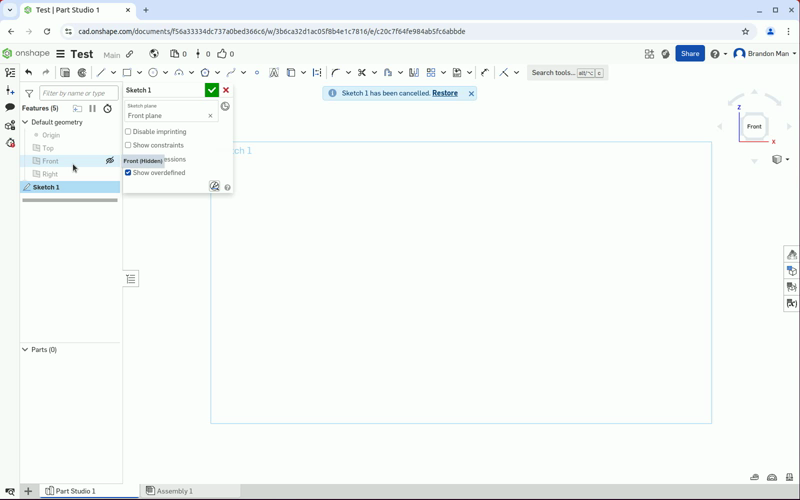
mouse_move(73, 352)
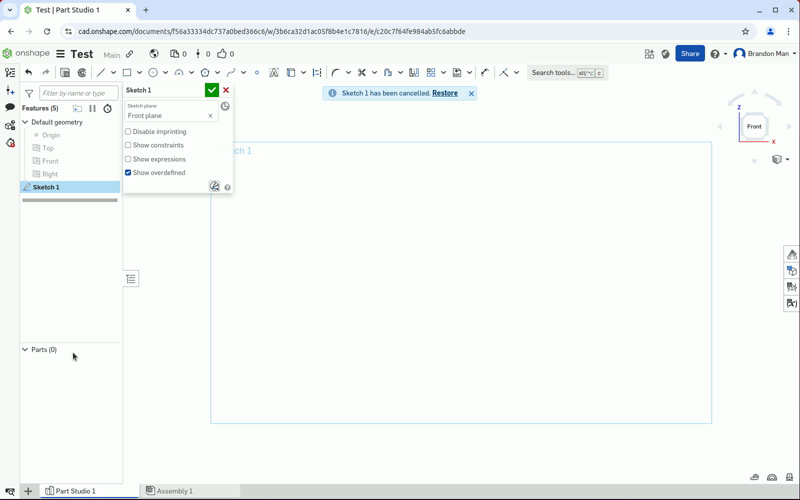
key(y)
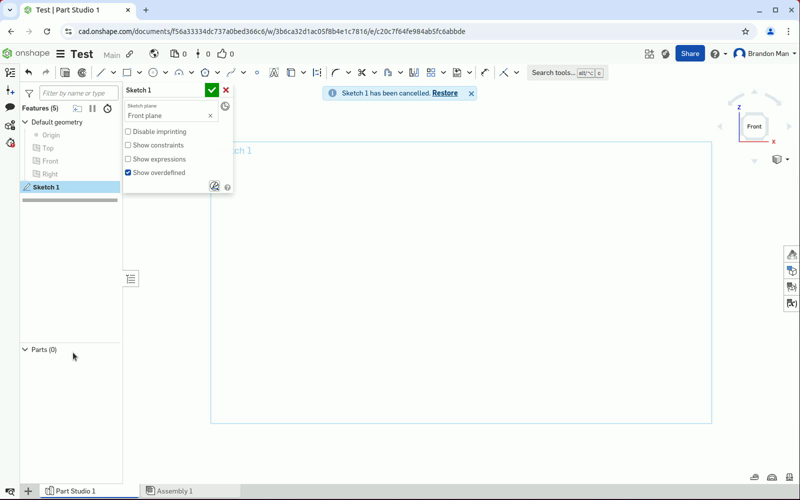
key(l)
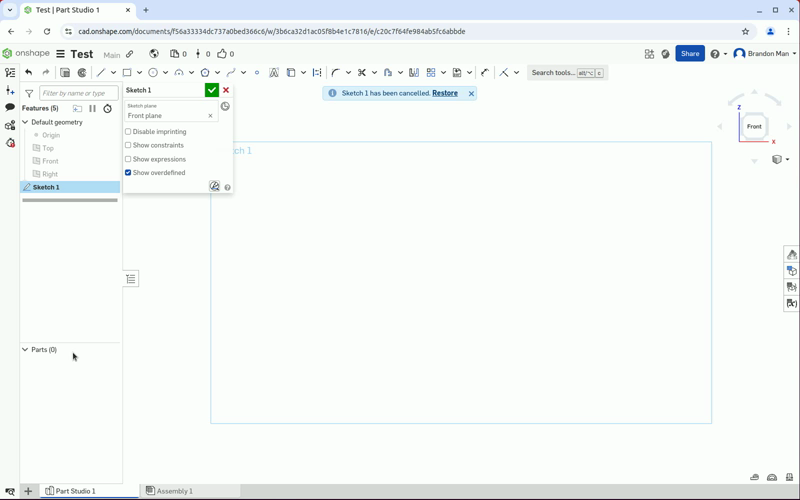
key_down(shift)
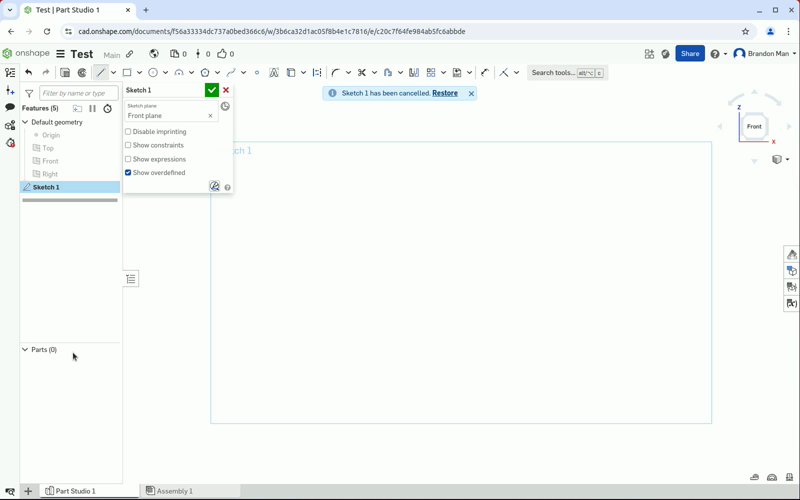
mouse_move(348, 282)
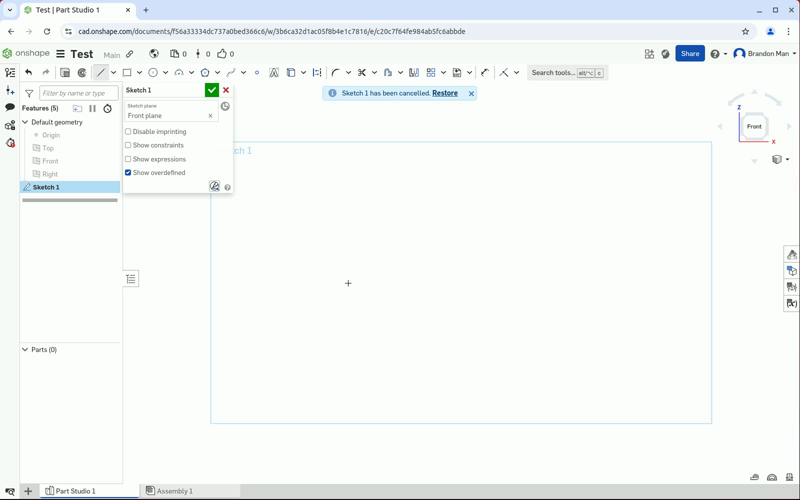
click(348, 282)
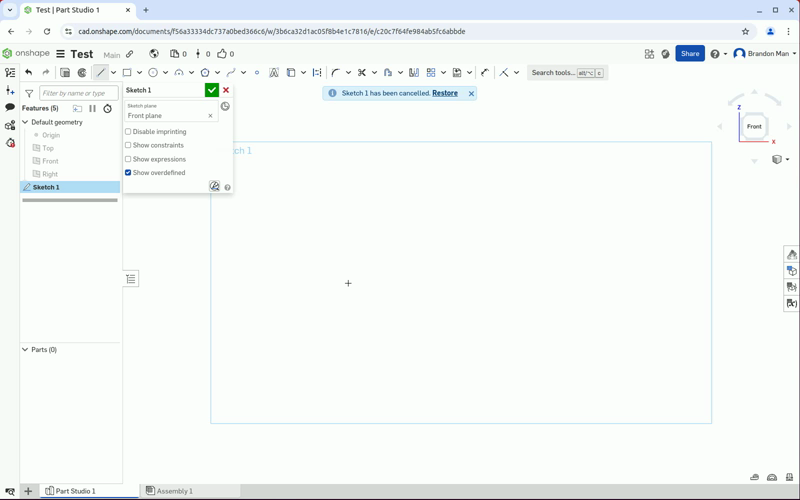
key_up(shift)
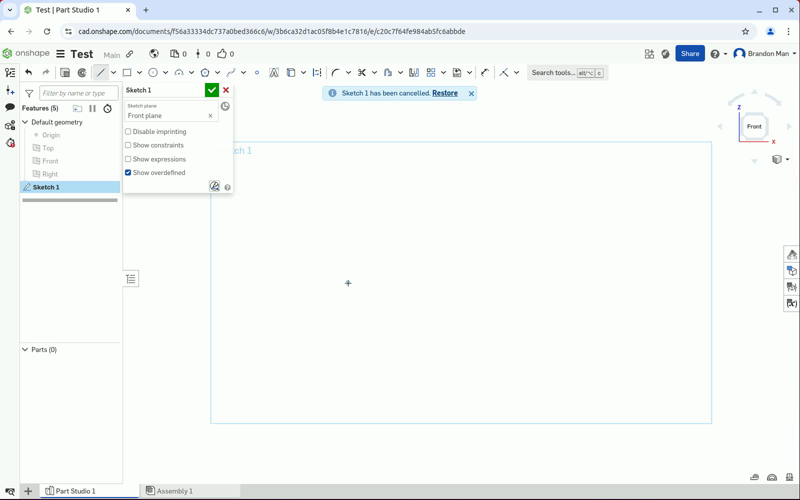
key_down(shift)
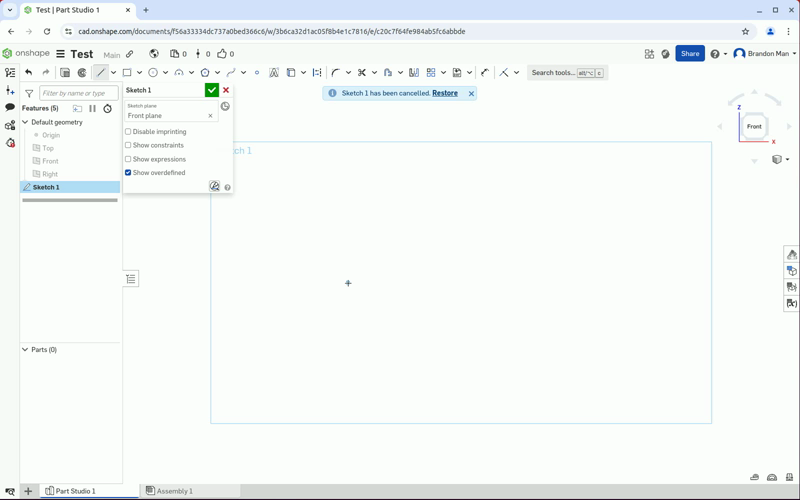
mouse_move(465, 282)
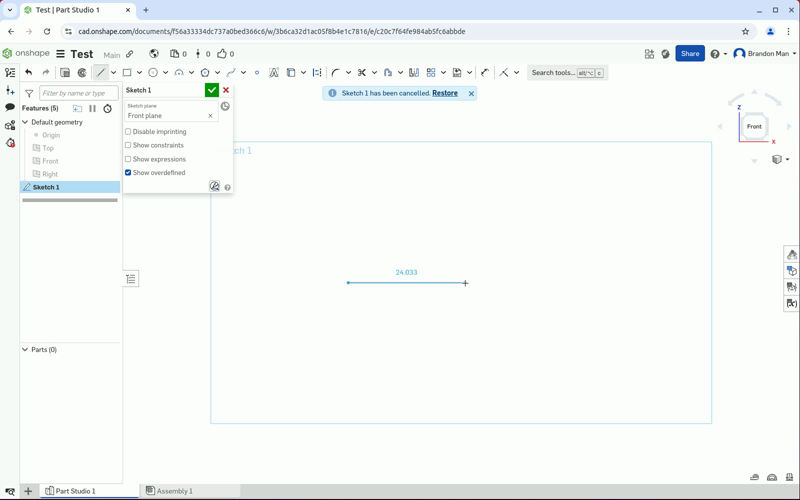
click(465, 282)
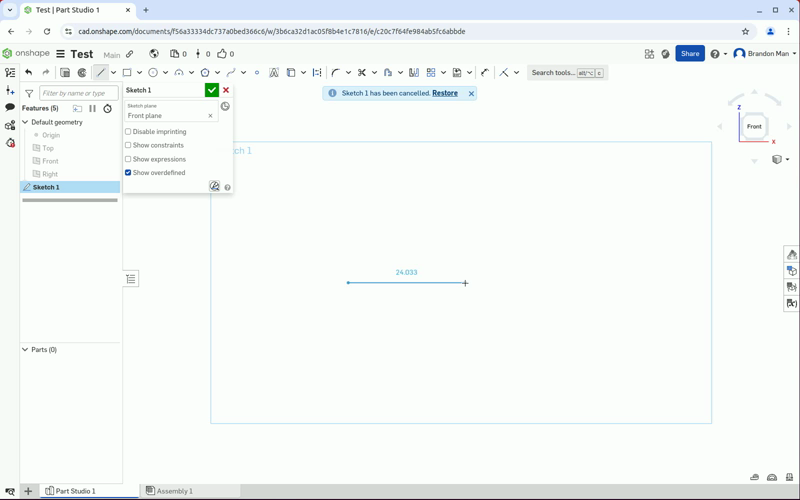
key_up(shift)
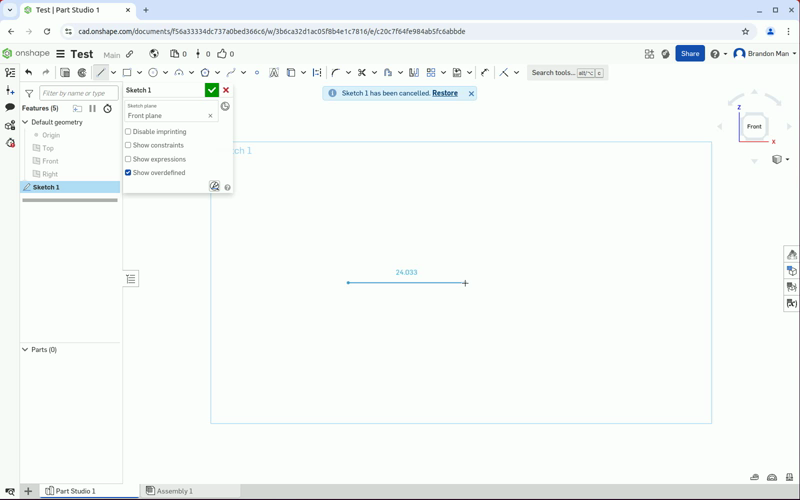
key_down(shift)
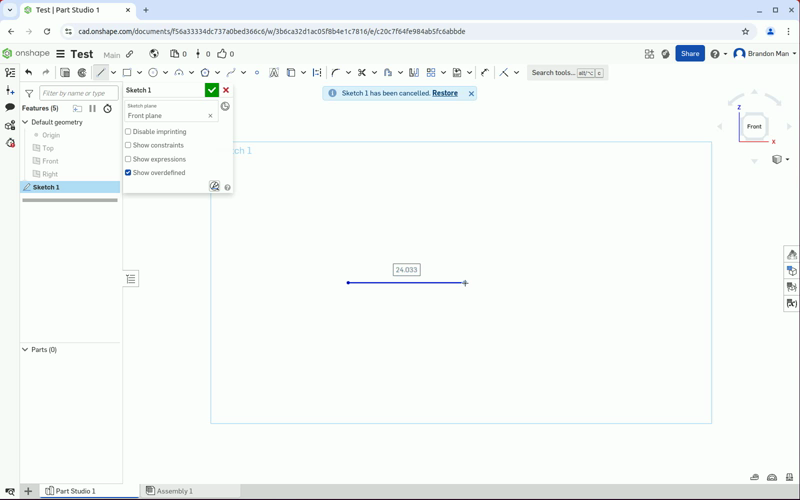
mouse_move(495, 282)
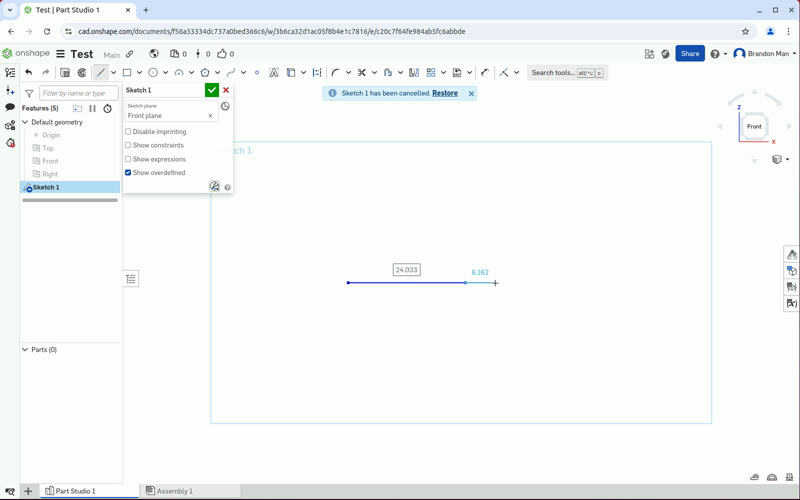
mouse_move(465, 263)
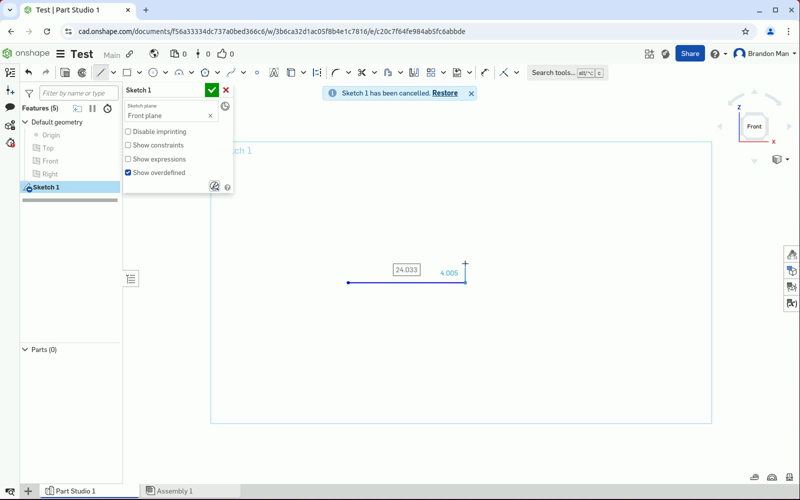
click(465, 263)
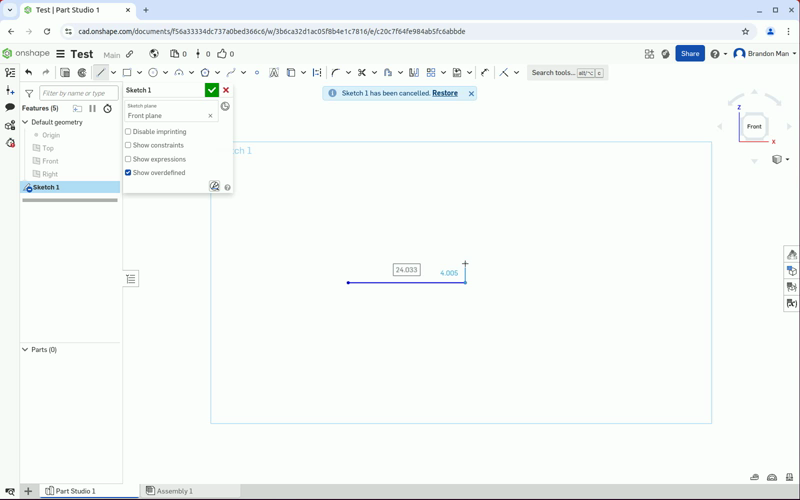
key_up(shift)
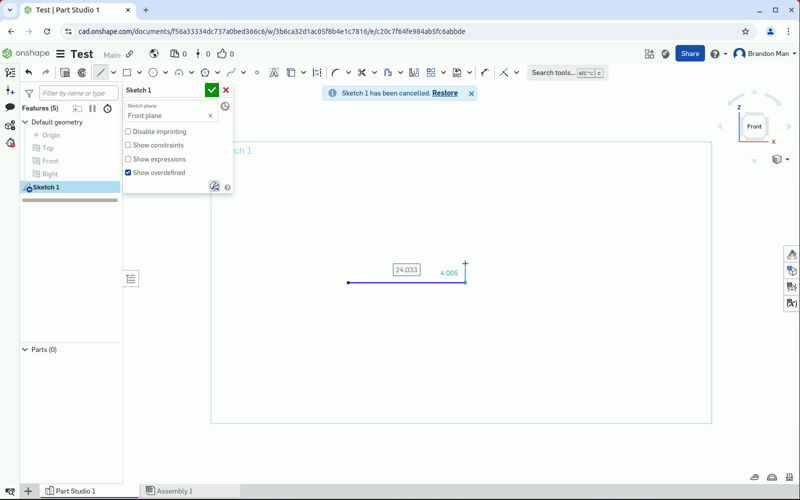
key_down(shift)
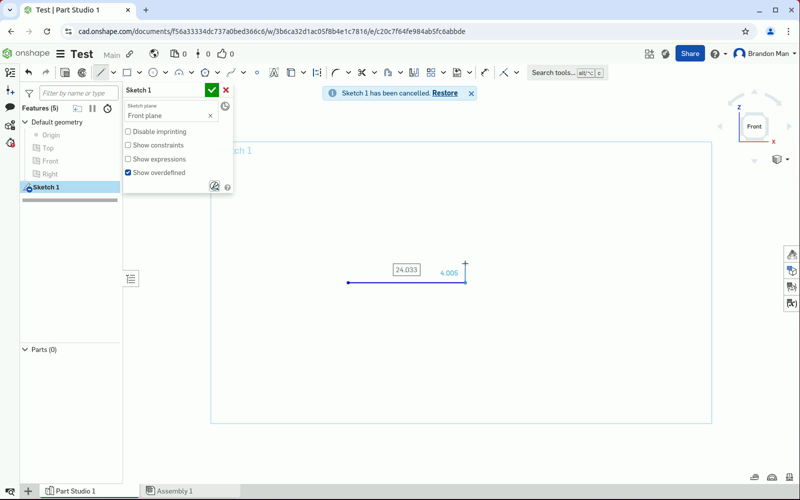
mouse_move(348, 263)
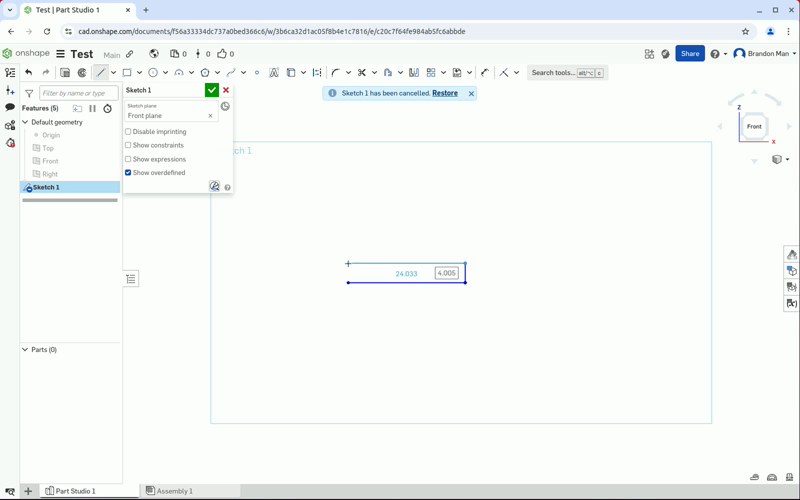
click(348, 263)
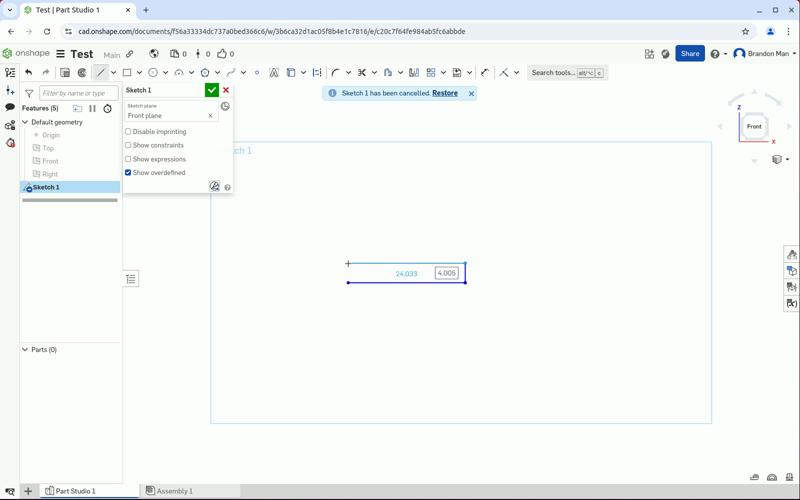
key_up(shift)
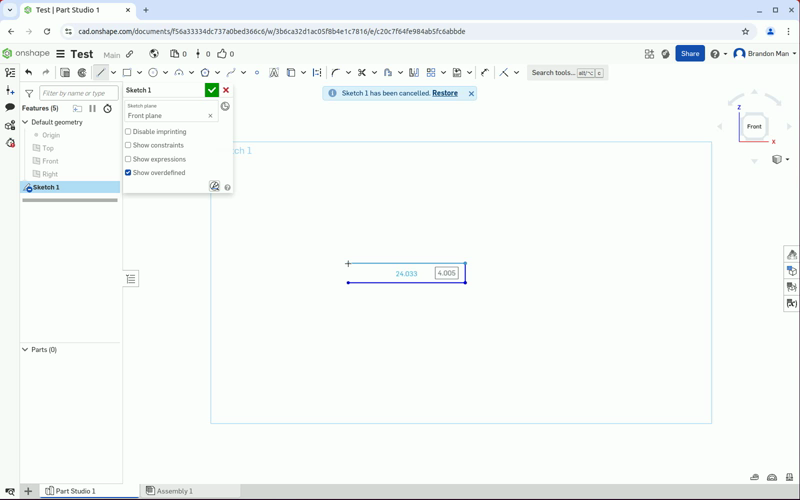
mouse_move(378, 263)
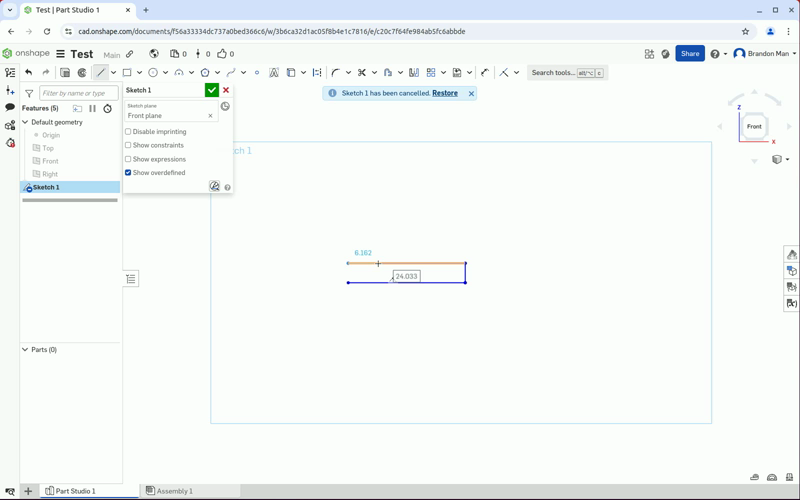
key_down(shift)
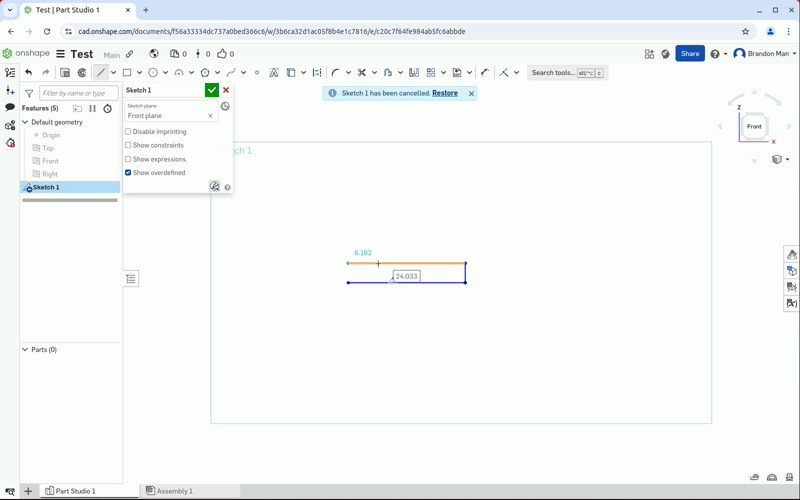
mouse_move(348, 282)
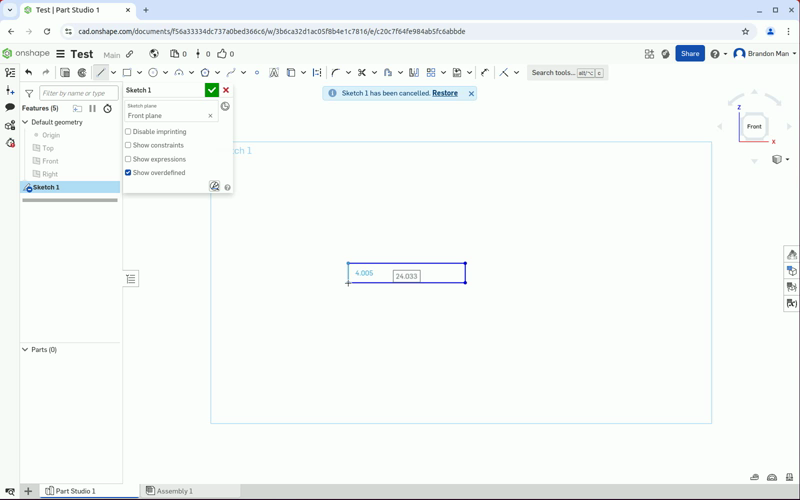
key_up(shift)
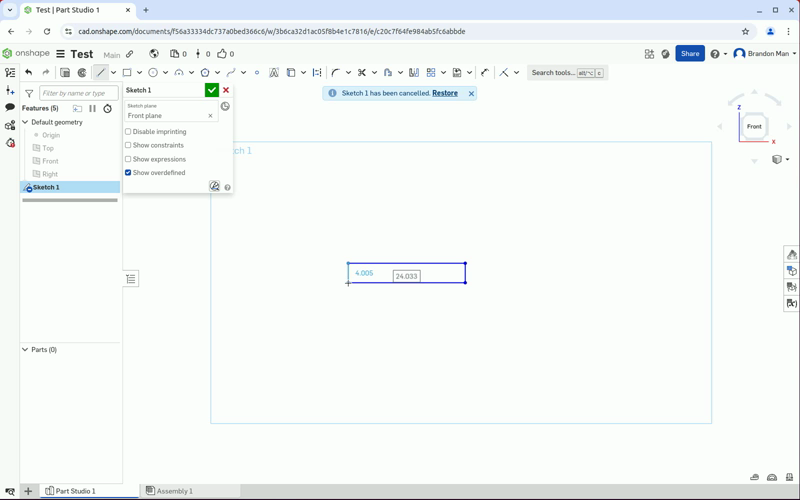
click(348, 282)
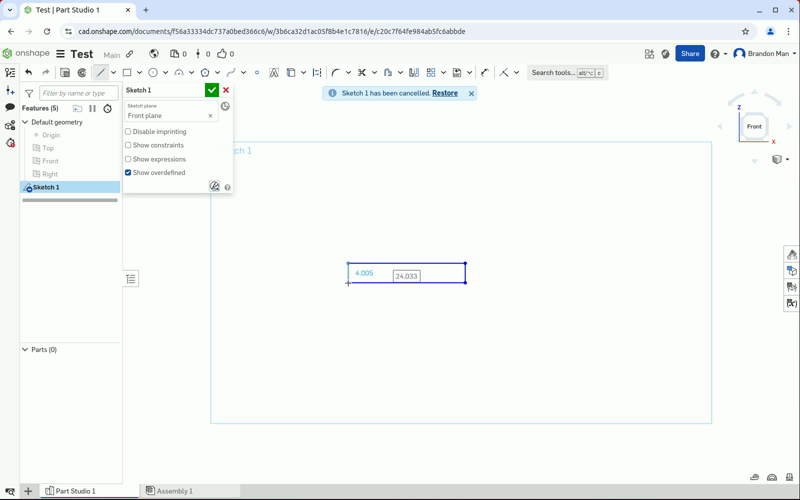
key(esc)
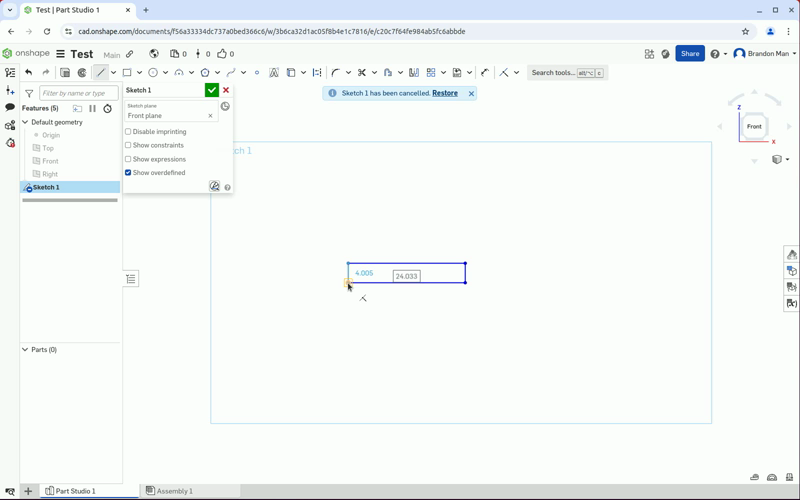
mouse_move(386, 265)
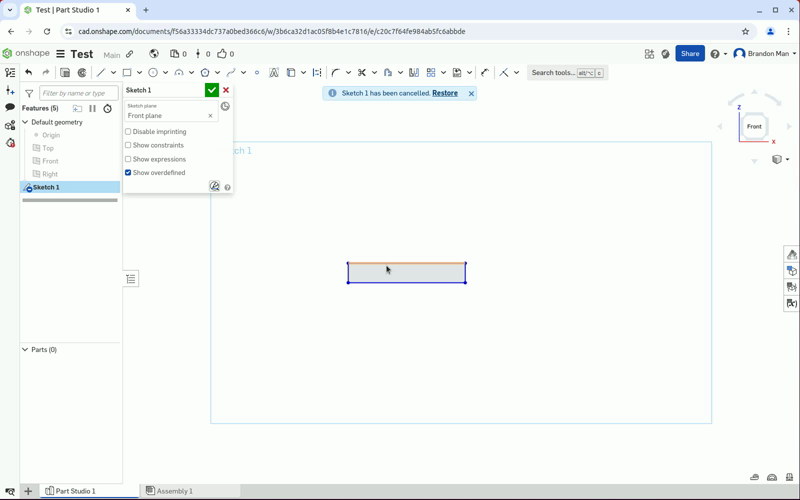
click(386, 265)
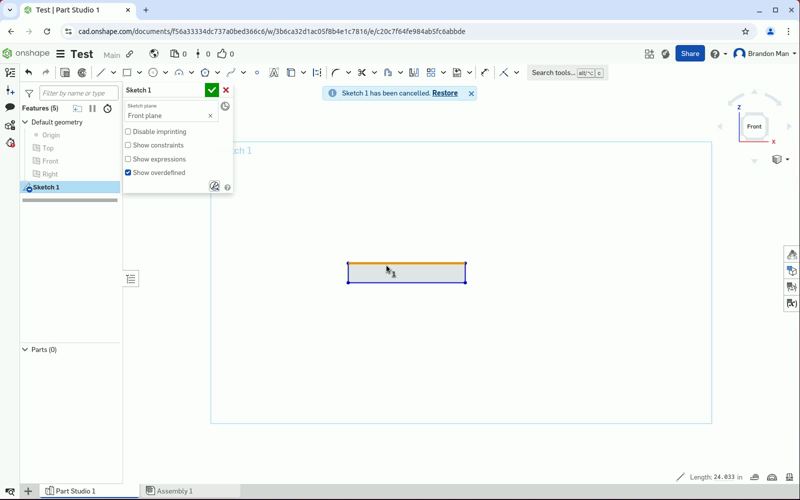
mouse_move(73, 352)
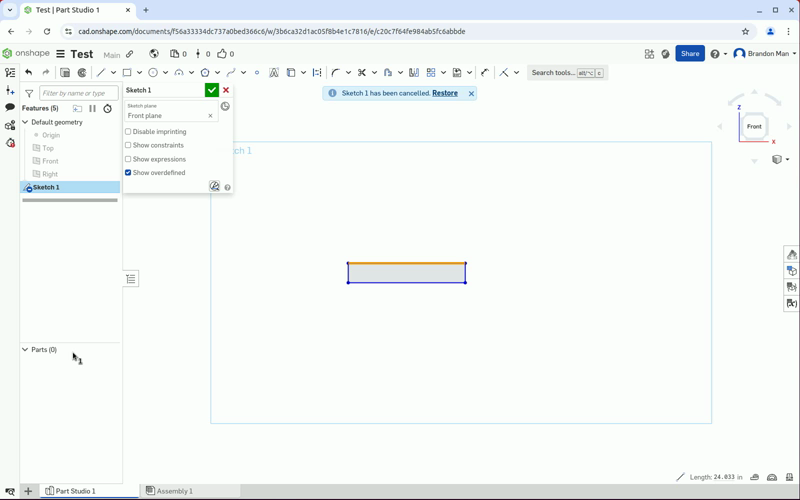
key(shift+y)
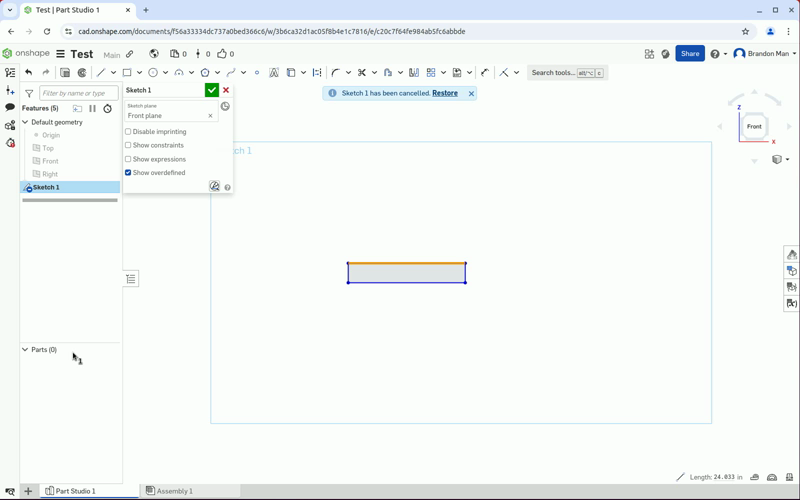
key(shift+e)
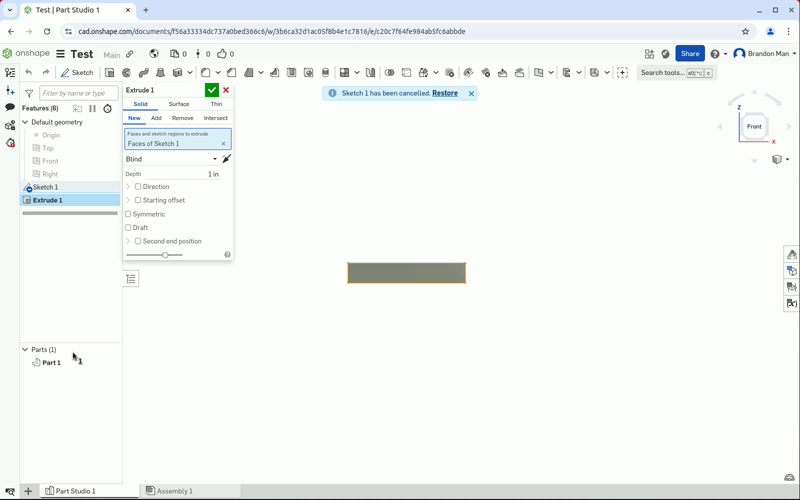
mouse_move(143, 106)
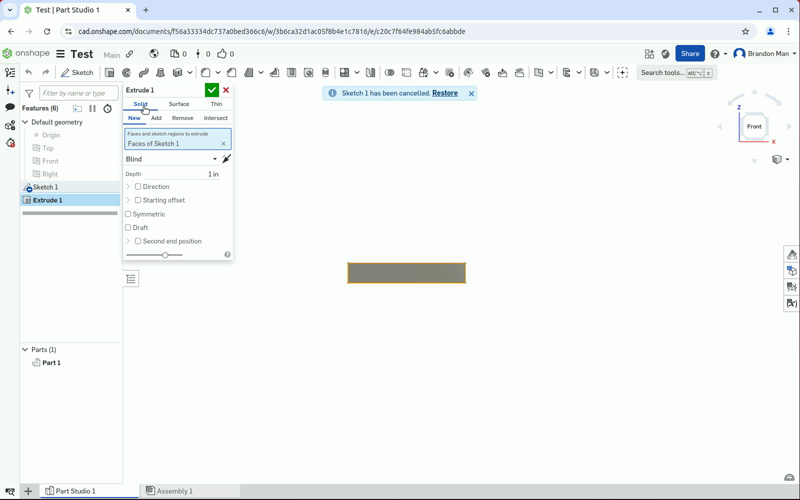
click(143, 106)
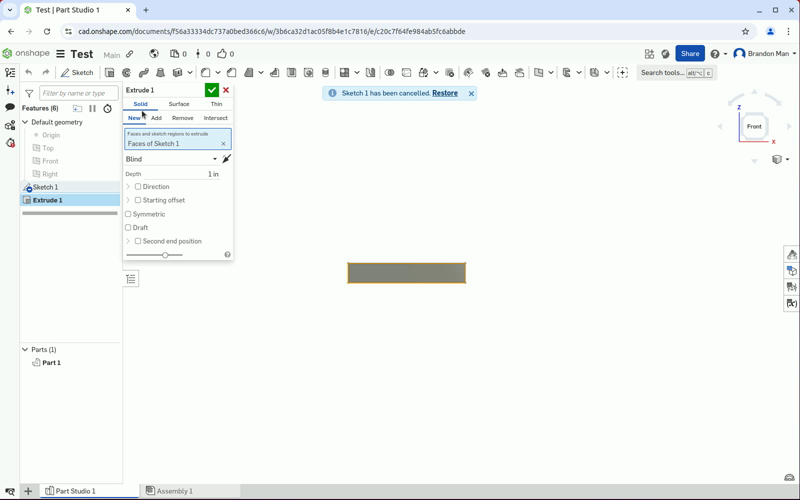
mouse_move(137, 120)
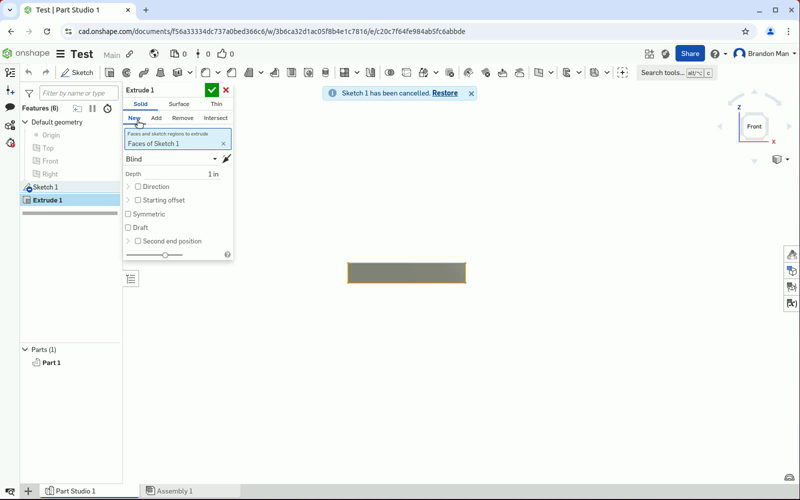
click(137, 120)
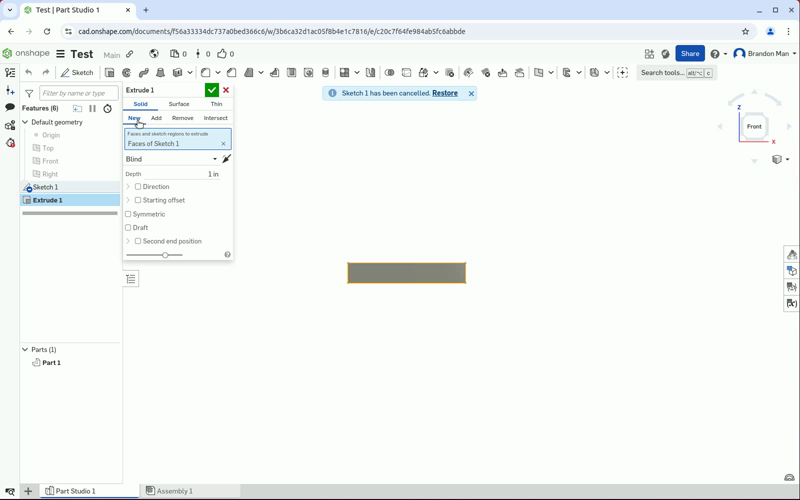
key(tab, 4)
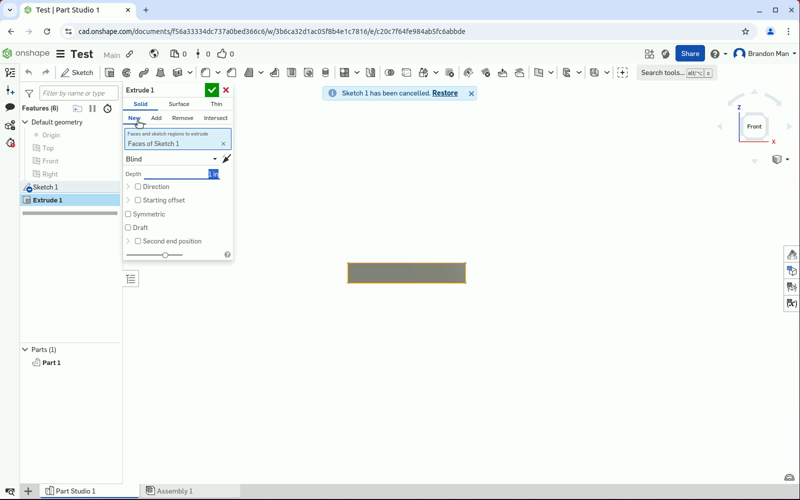
text(9.388)
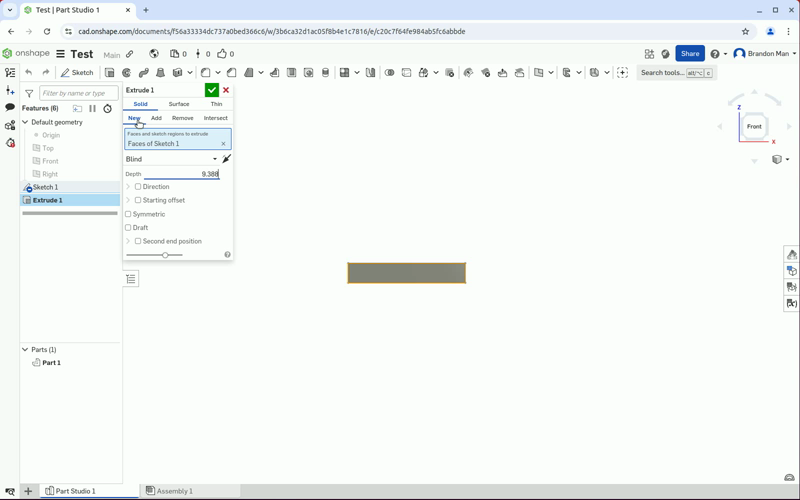
key(enter)
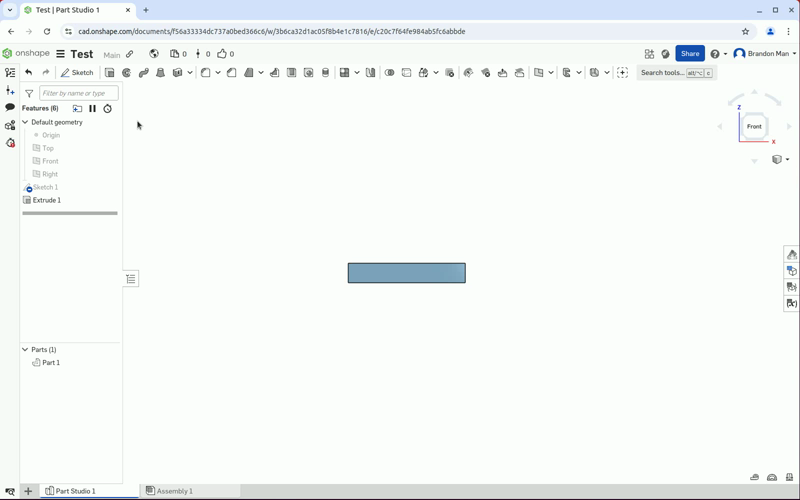
key(shift+h)
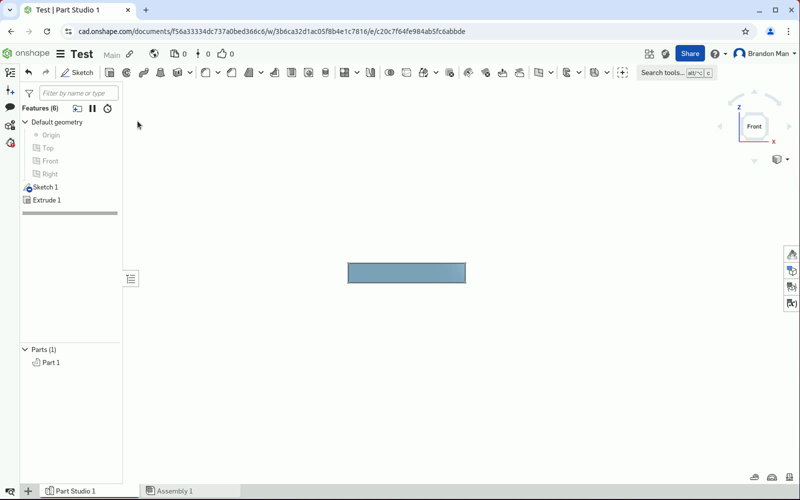
key(shift+h)
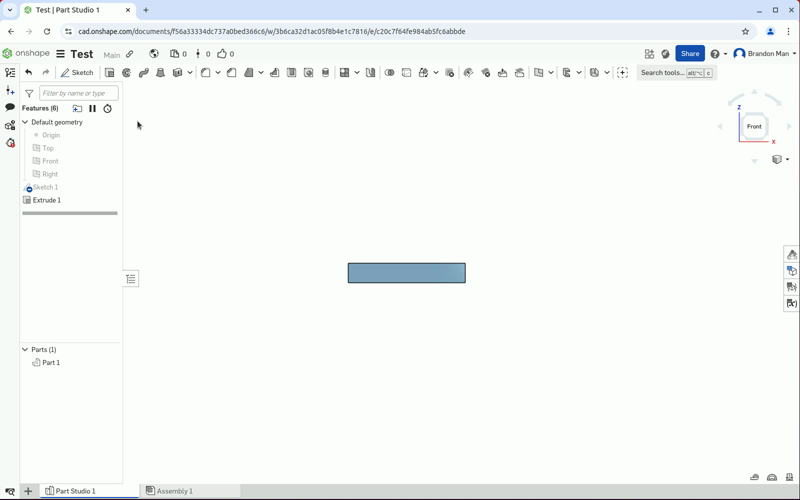
mouse_move(73, 189)
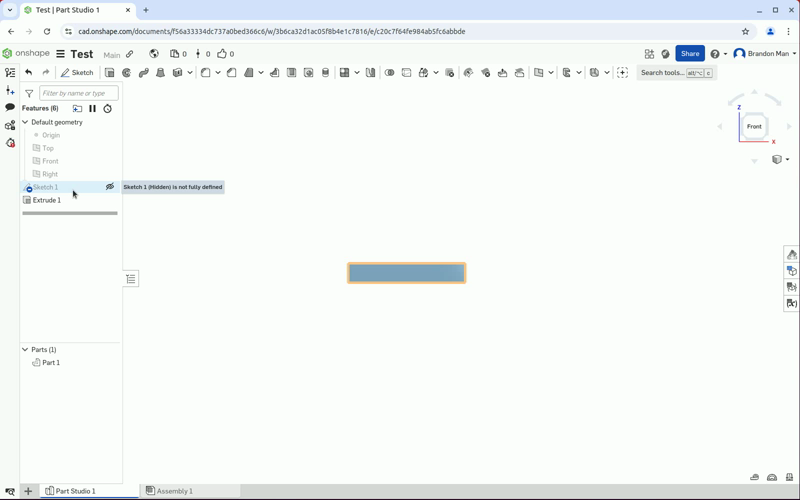
click(73, 189)
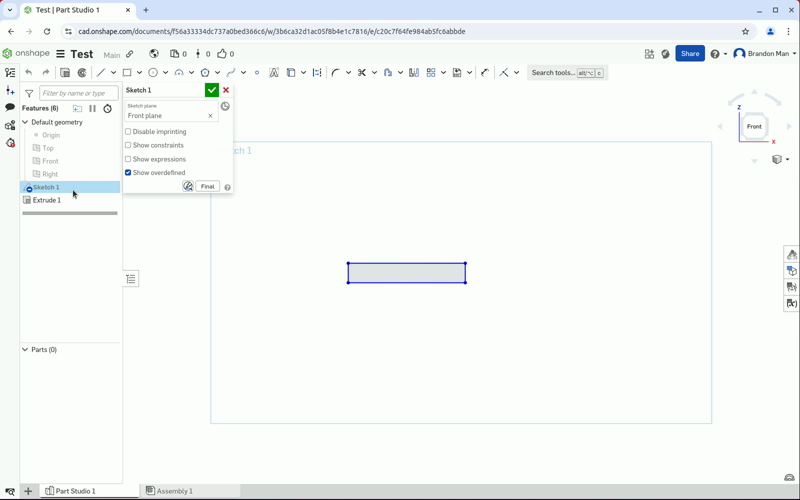
mouse_move(229, 92)
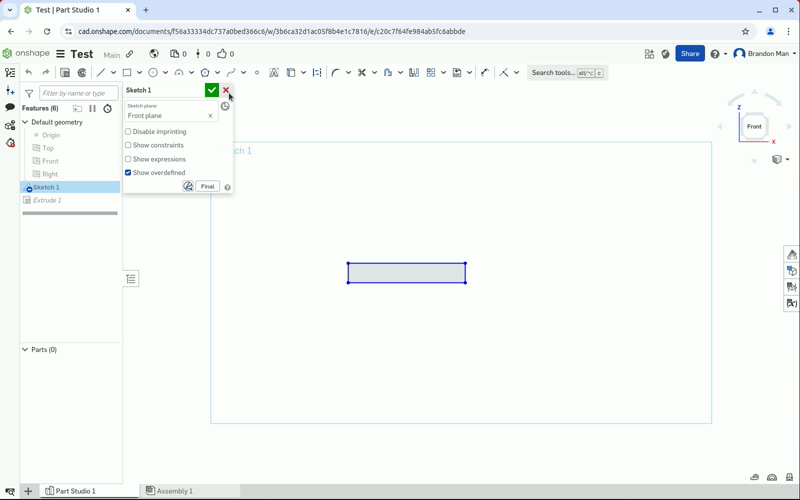
click(229, 92)
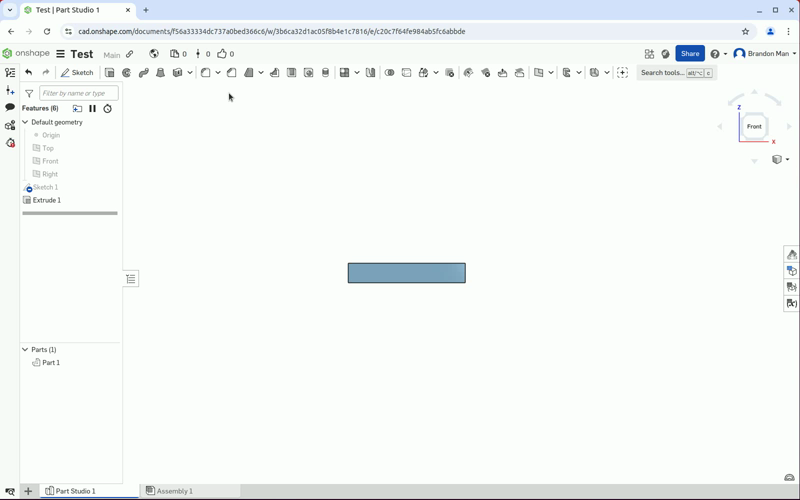
mouse_move(73, 352)
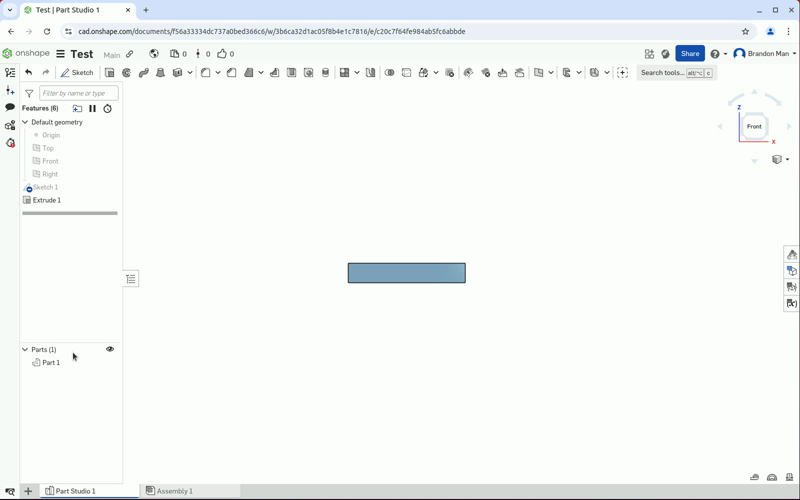
key(y)
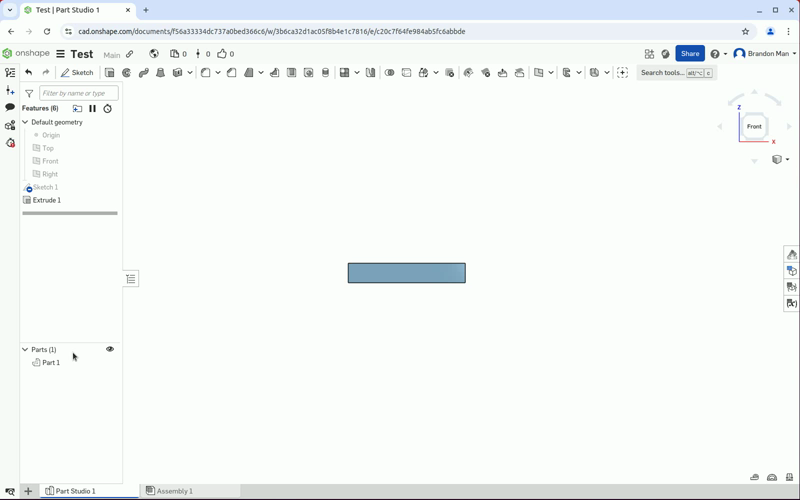
key(shift+p)
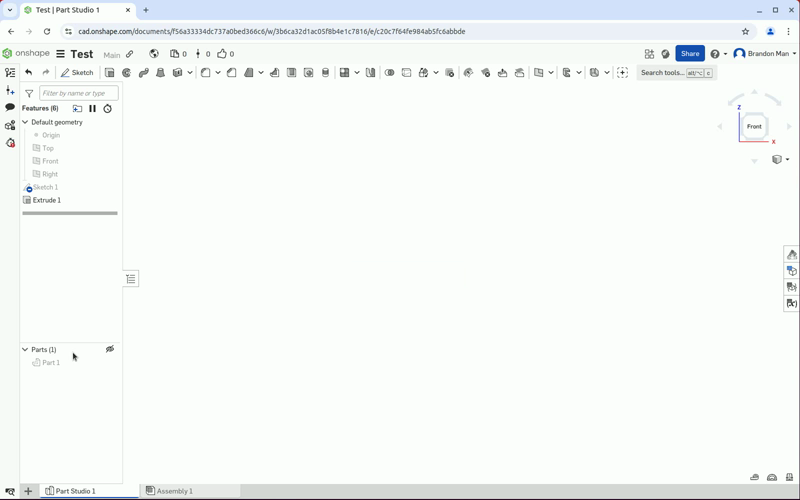
key(space)
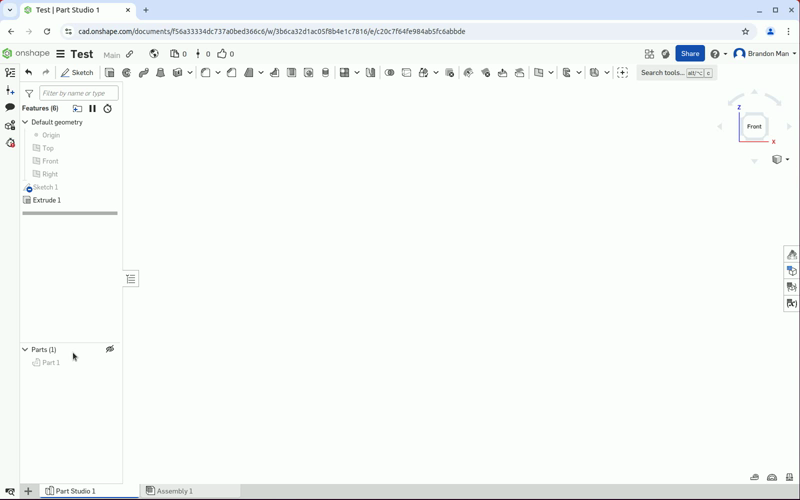
key_down(shift)
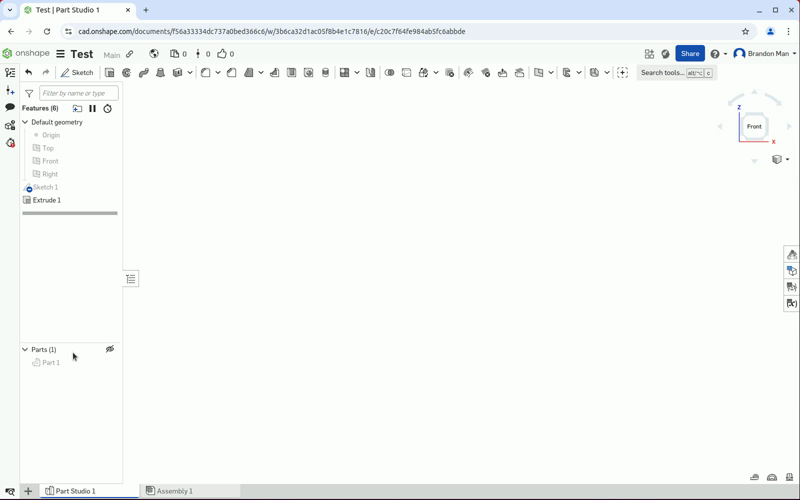
key(down)
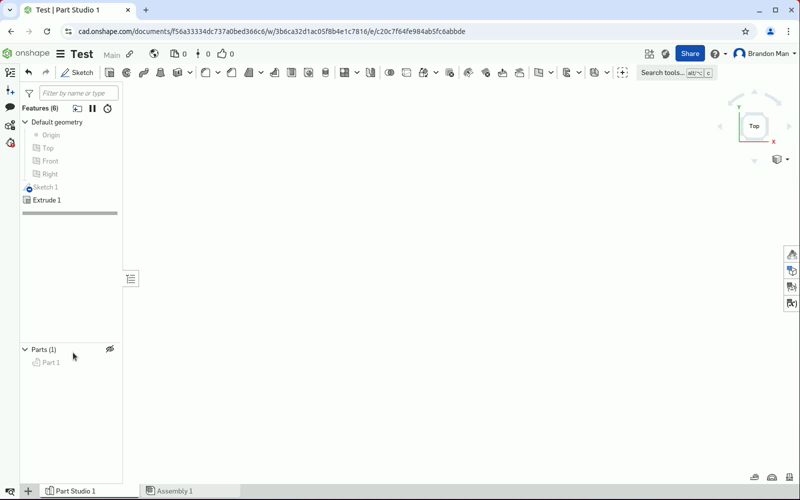
key_up(shift)
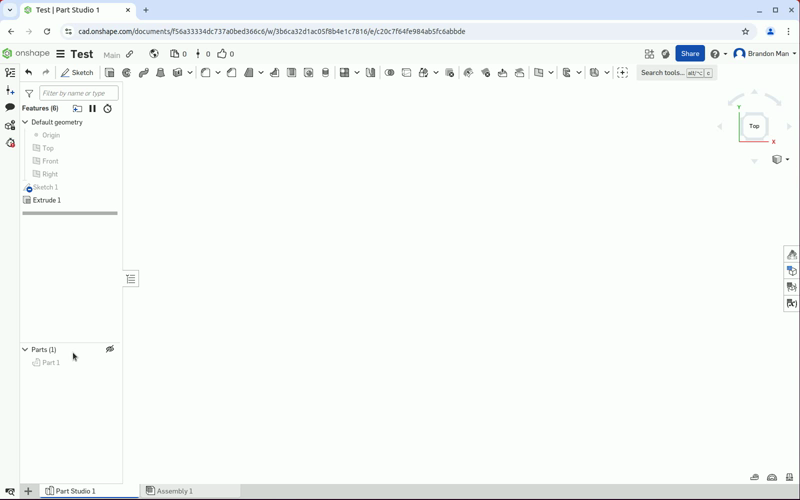
mouse_move(73, 352)
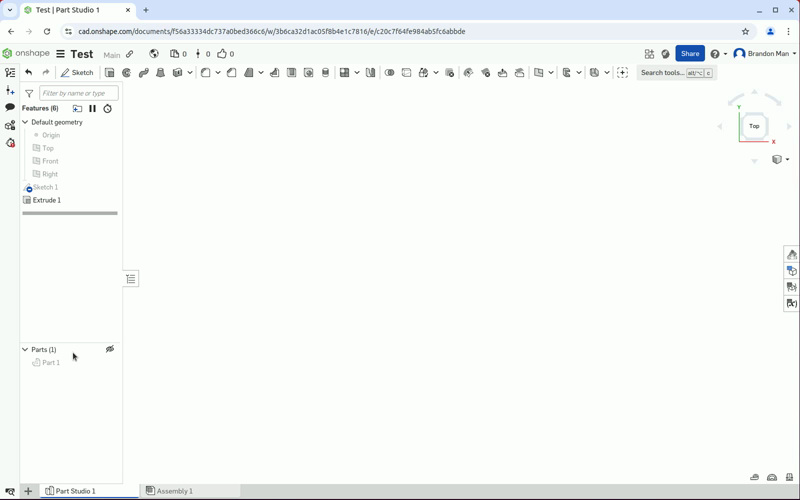
key(shift+y)
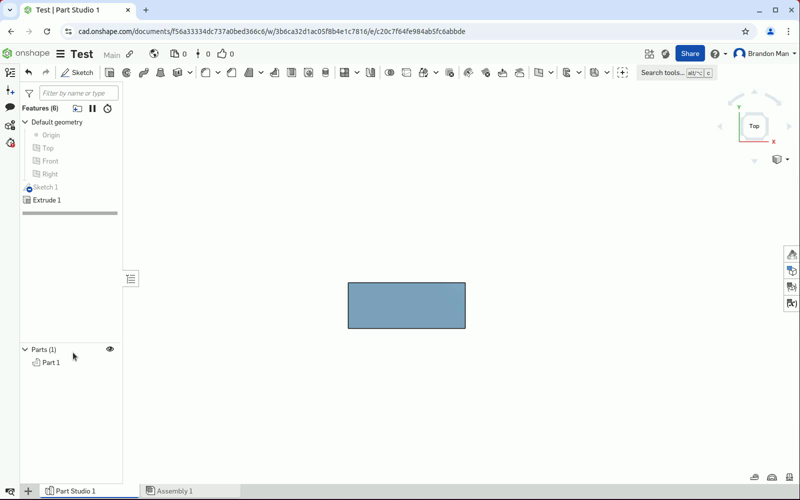
mouse_move(541, 75)
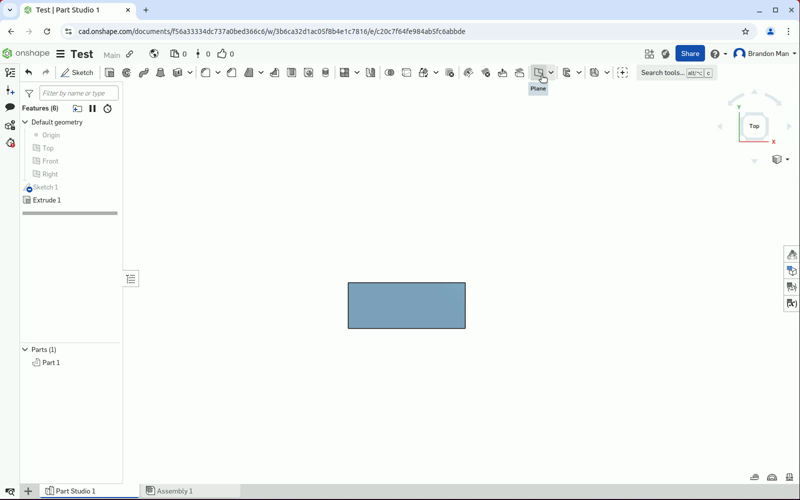
click(541, 75)
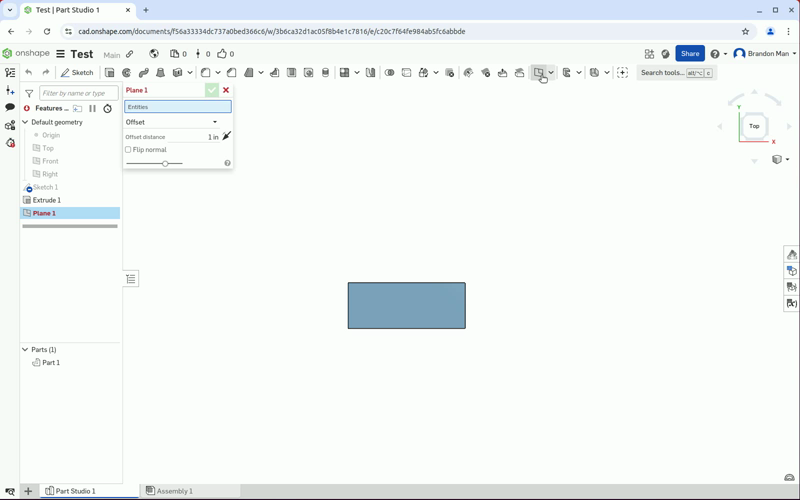
mouse_move(73, 150)
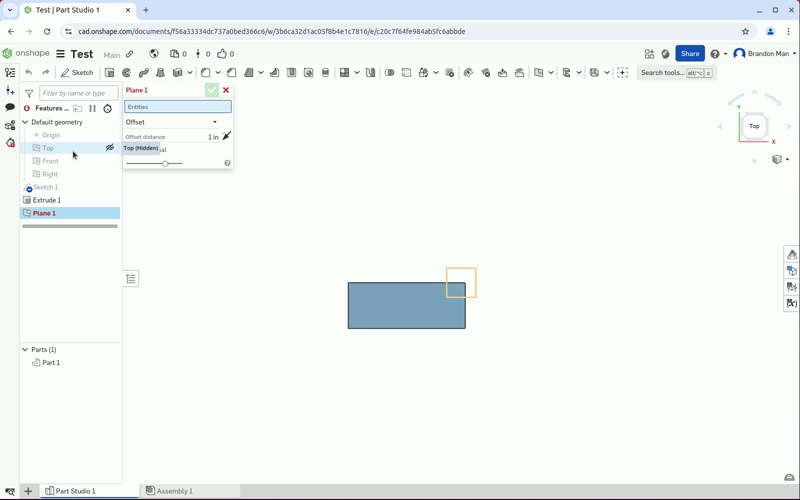
click(73, 150)
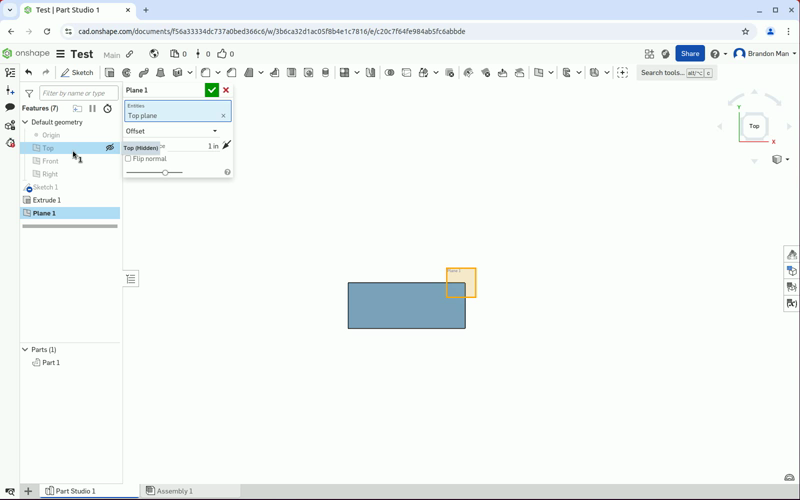
key(tab, 2)
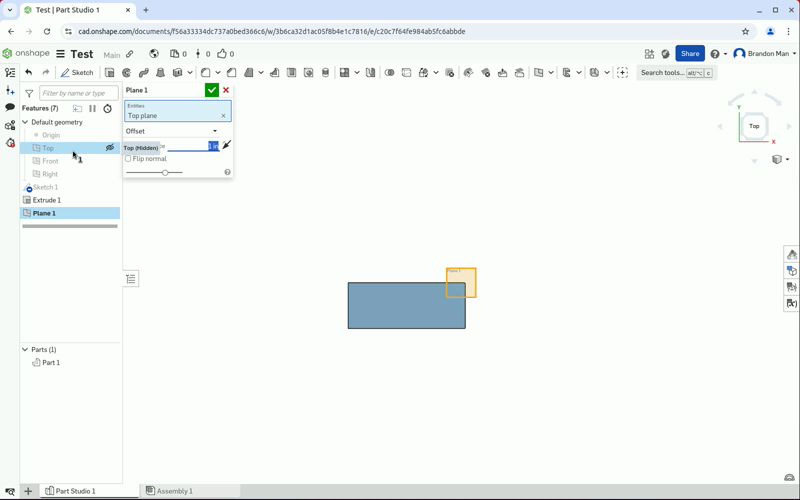
text(4.098)
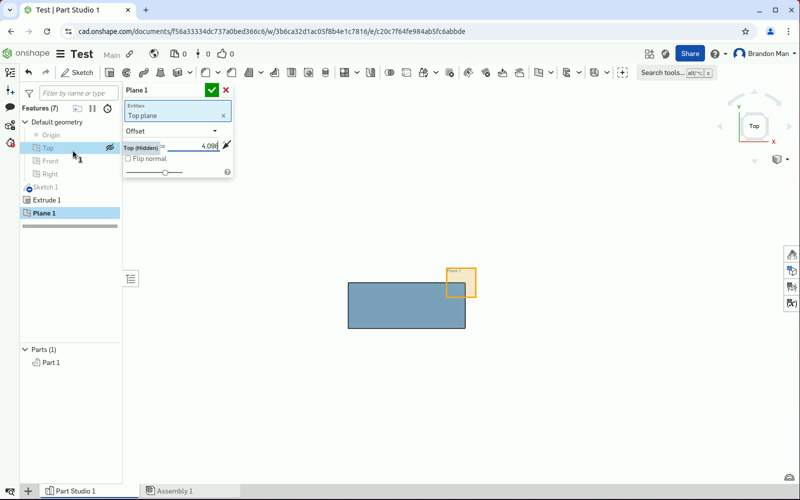
key(enter, 2)
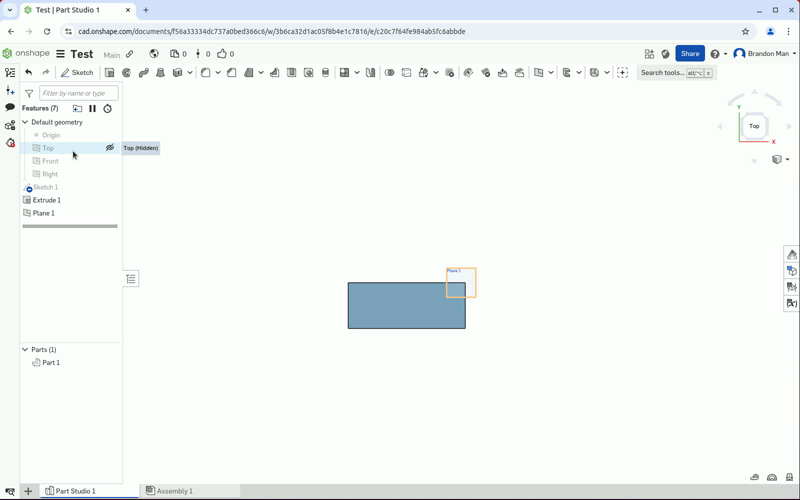
key(shift+s)
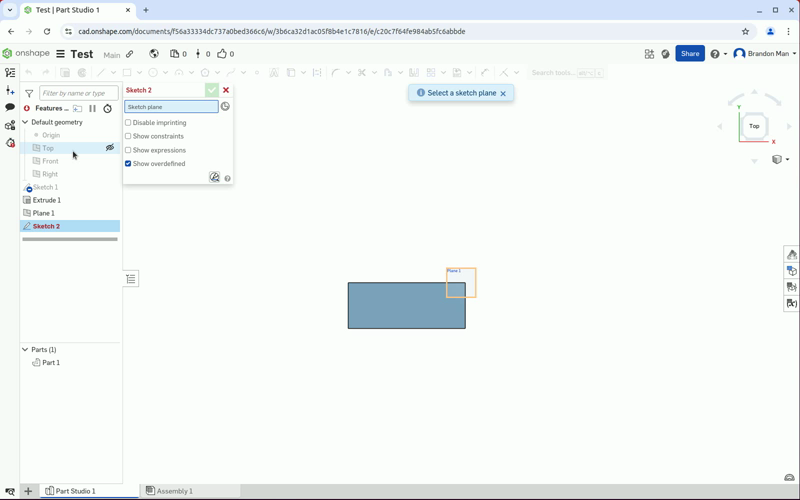
mouse_move(73, 215)
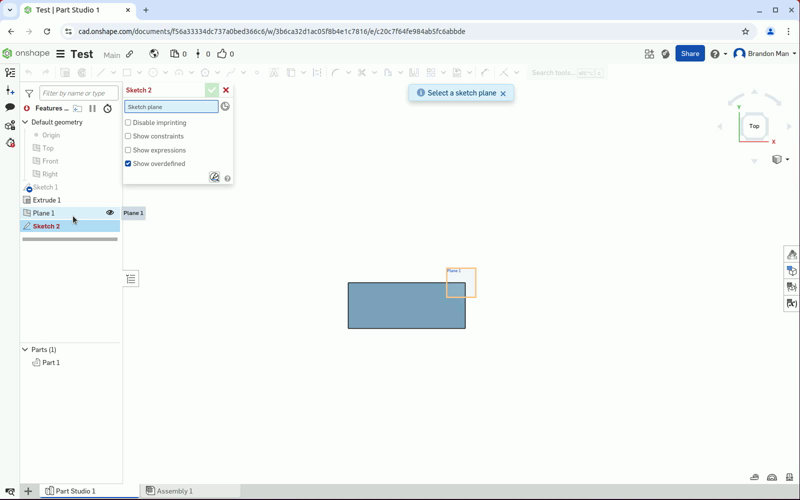
click(73, 215)
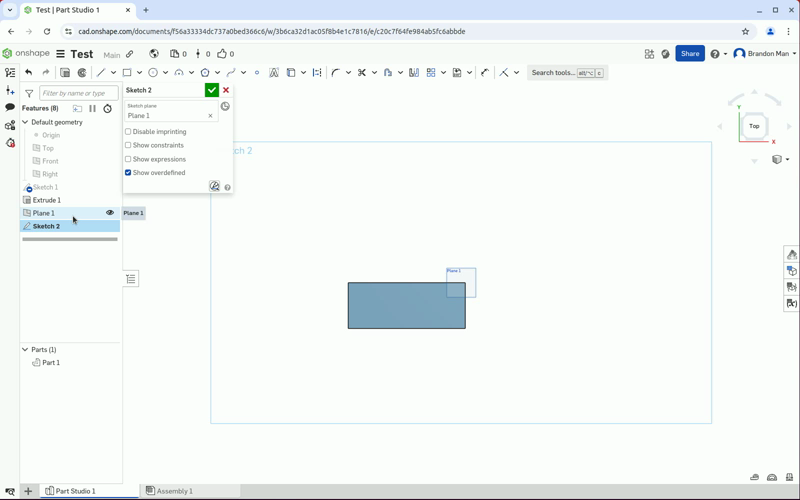
mouse_move(73, 352)
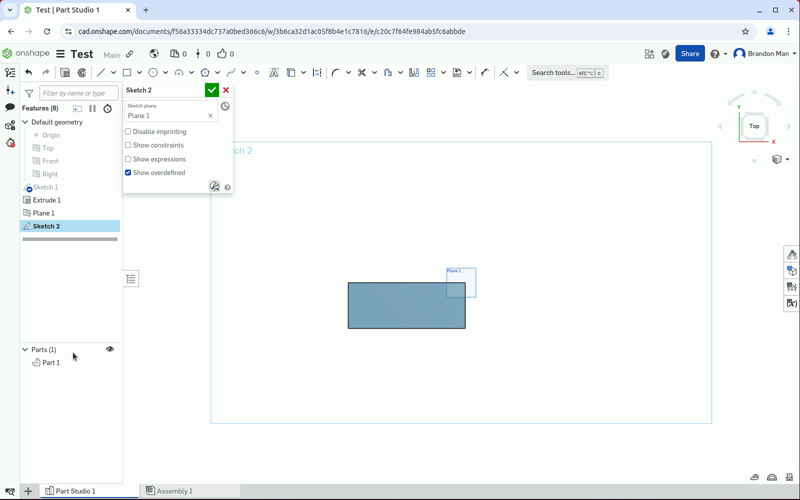
key(y)
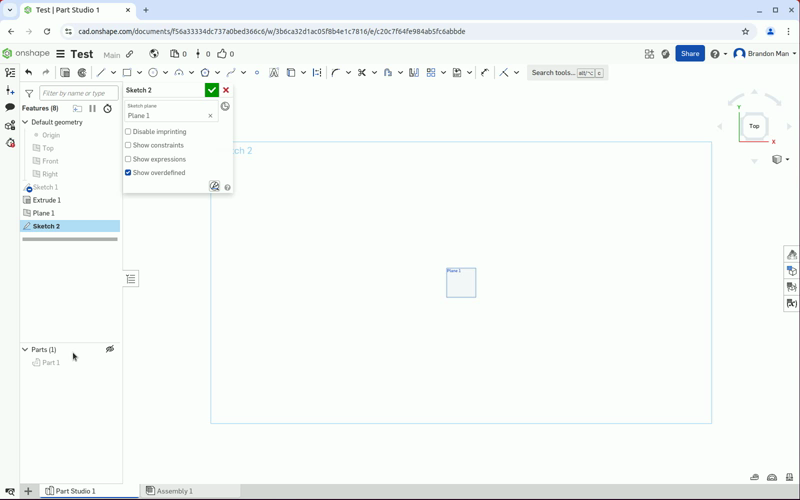
key(l)
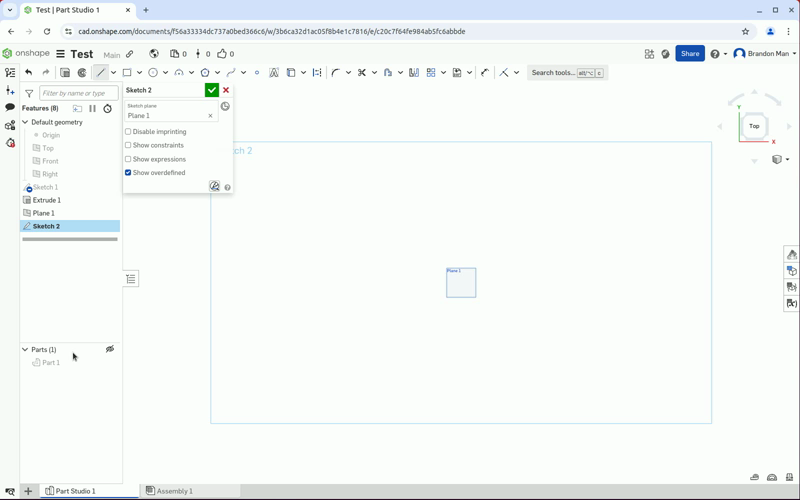
key_down(shift)
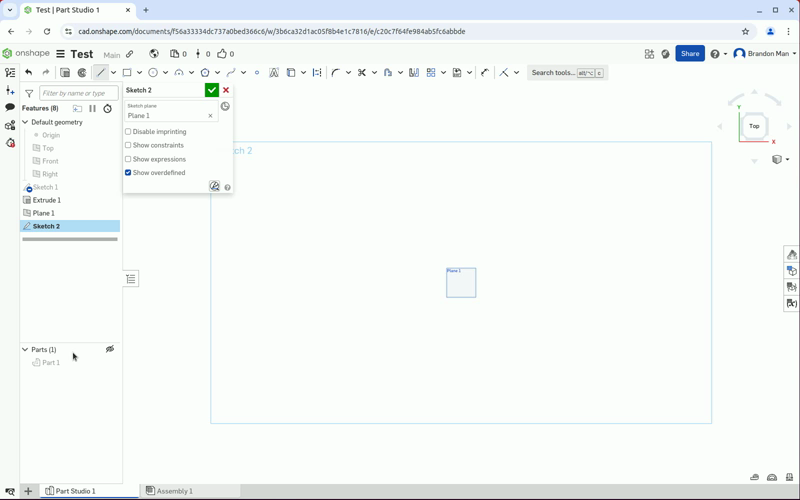
mouse_move(382, 311)
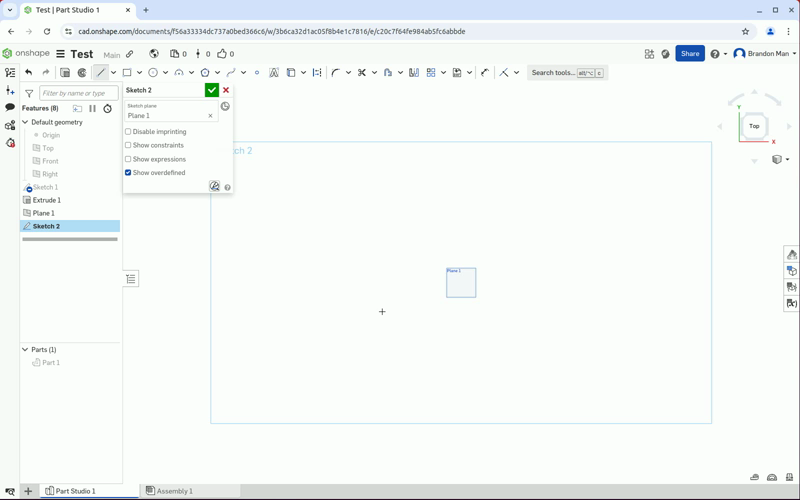
click(382, 311)
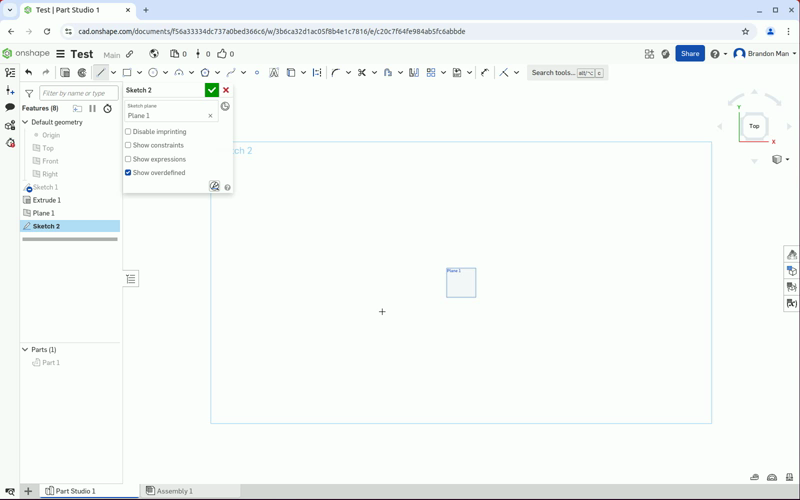
key_up(shift)
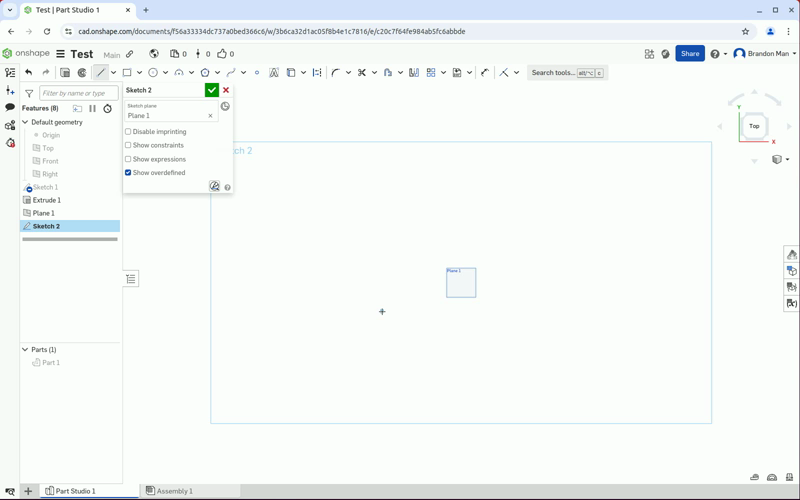
key_down(shift)
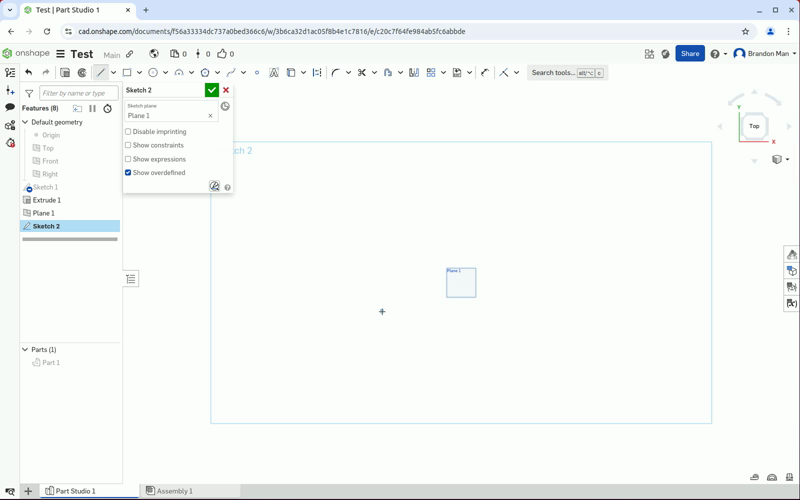
mouse_move(412, 311)
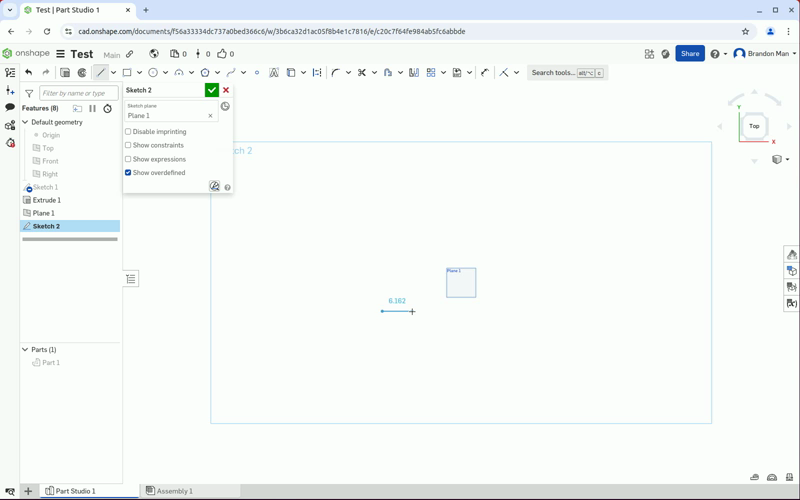
mouse_move(432, 311)
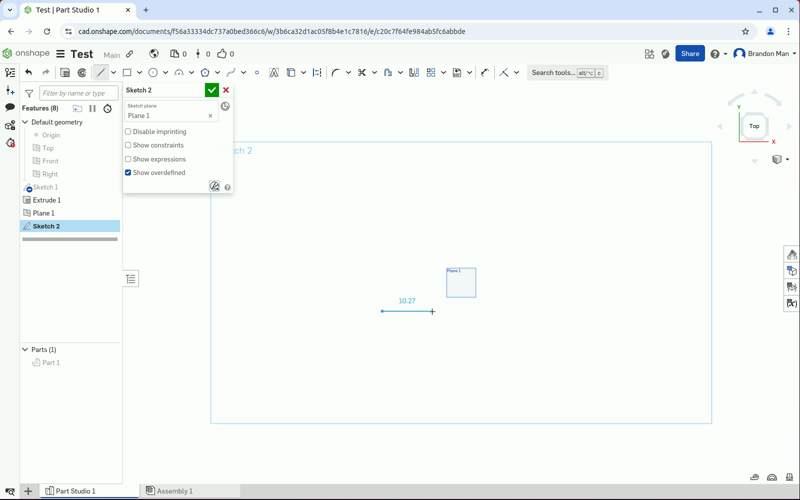
click(432, 311)
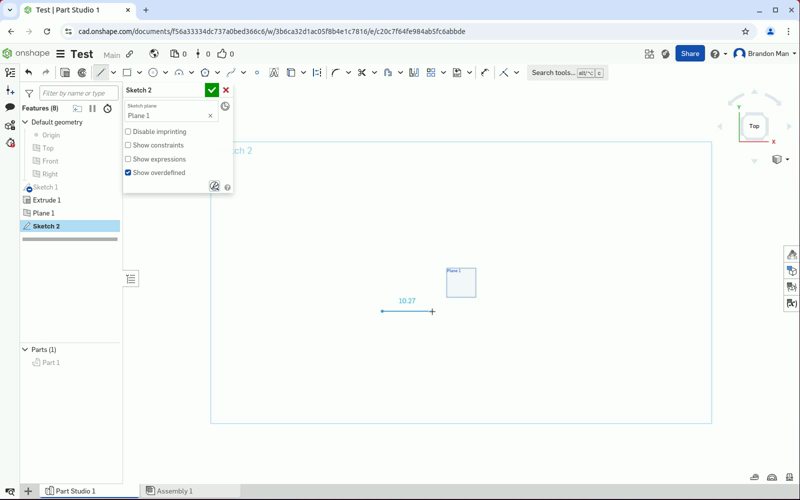
key_up(shift)
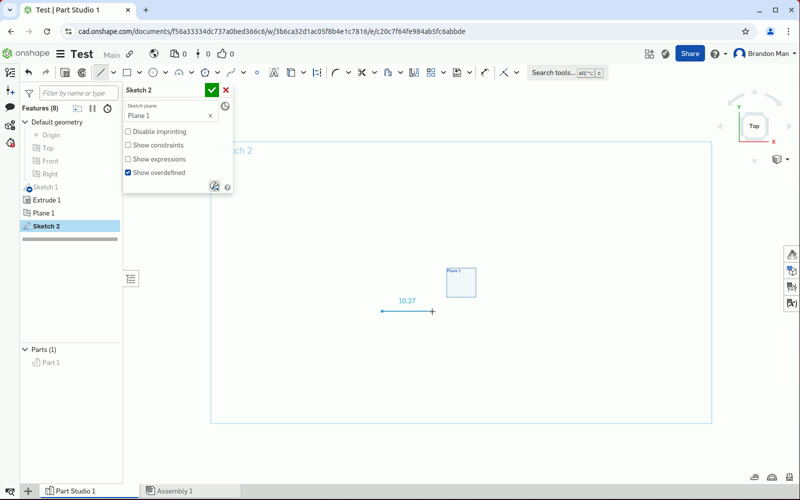
key_down(shift)
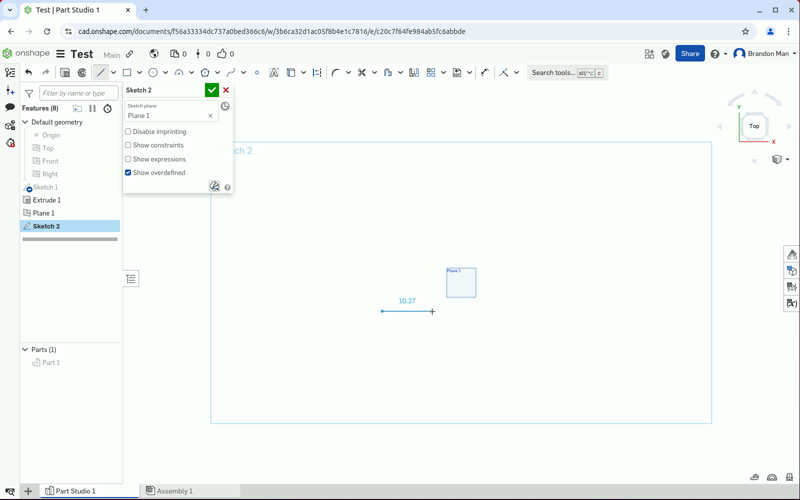
mouse_move(462, 311)
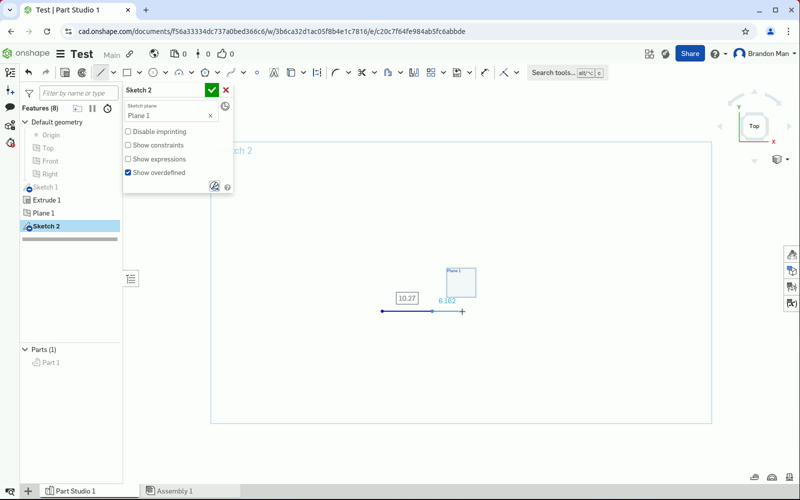
mouse_move(432, 282)
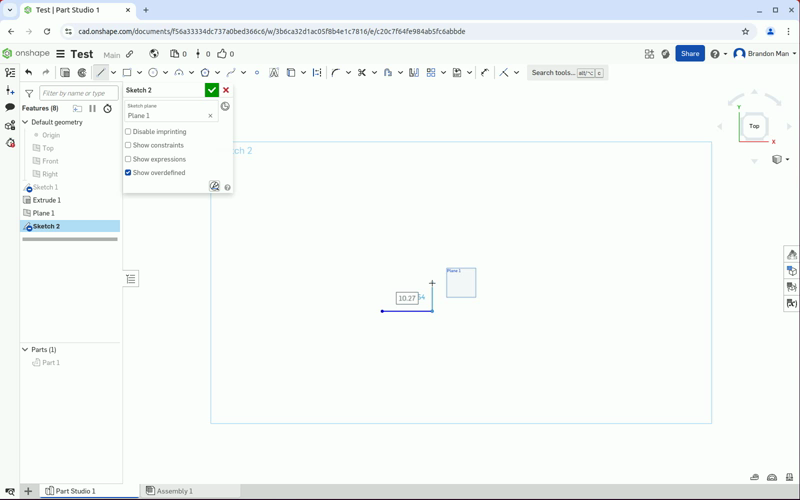
click(432, 282)
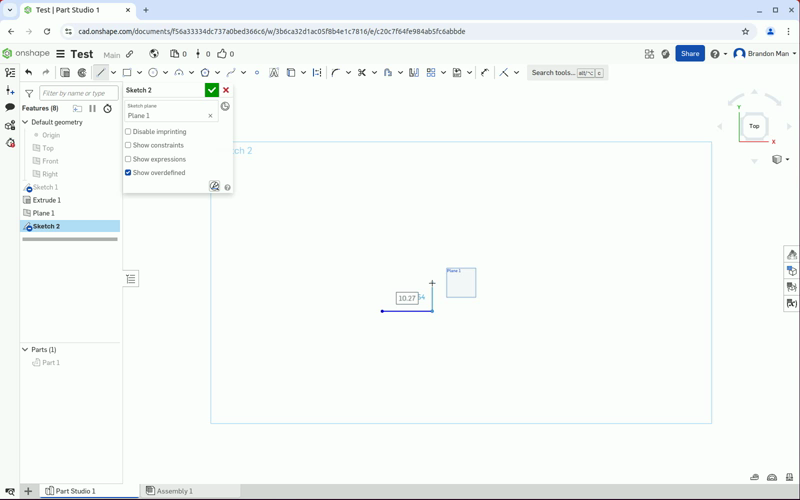
key_up(shift)
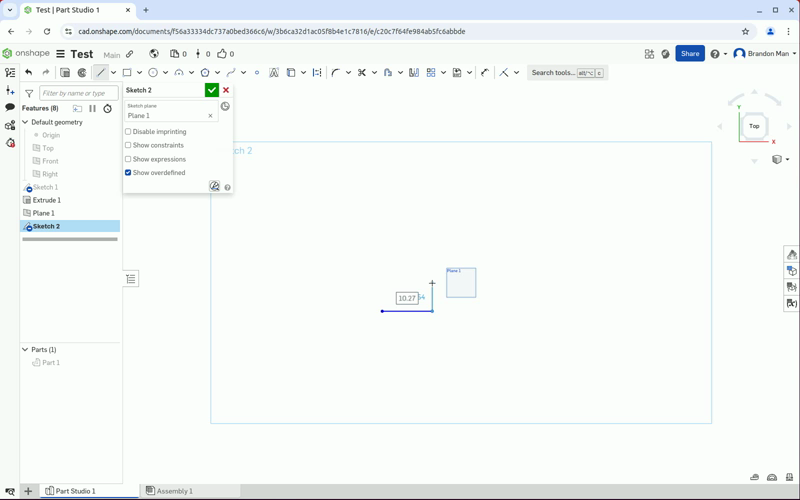
key_down(shift)
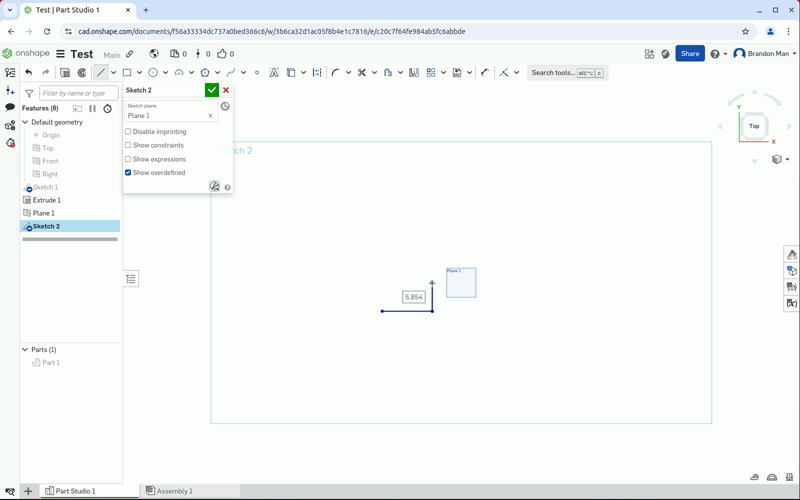
mouse_move(462, 282)
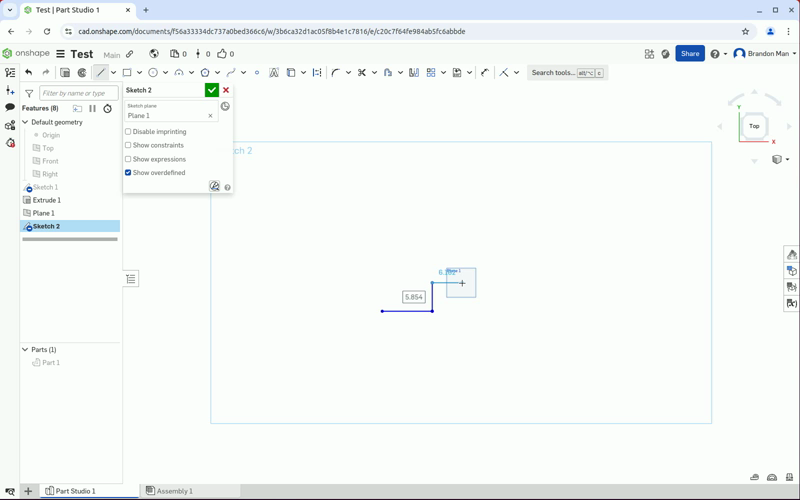
mouse_move(382, 282)
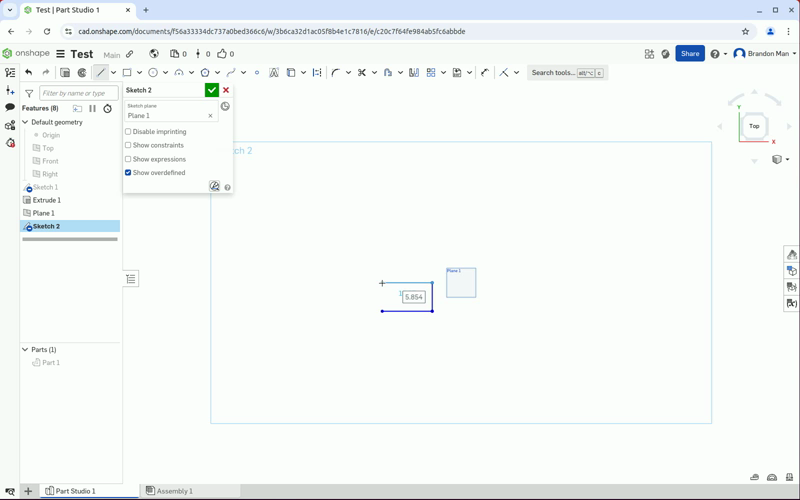
click(382, 282)
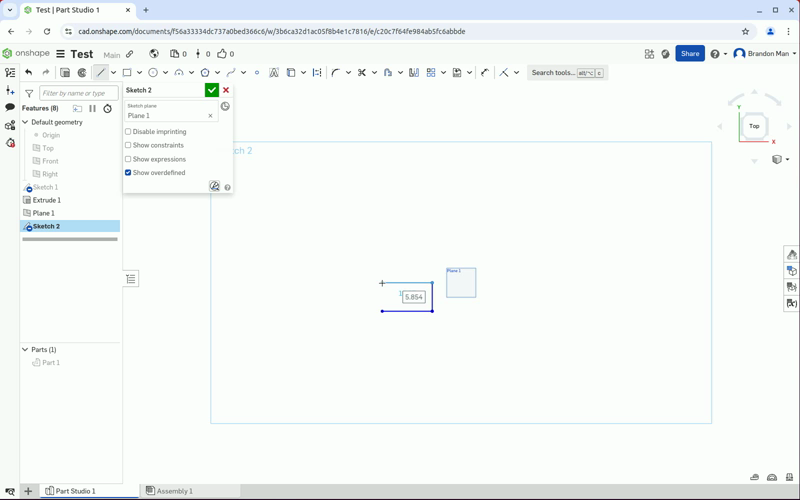
key_up(shift)
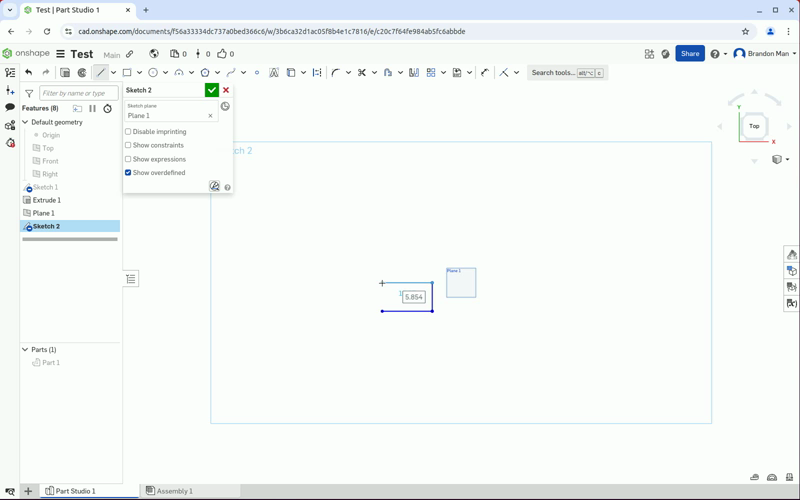
mouse_move(412, 282)
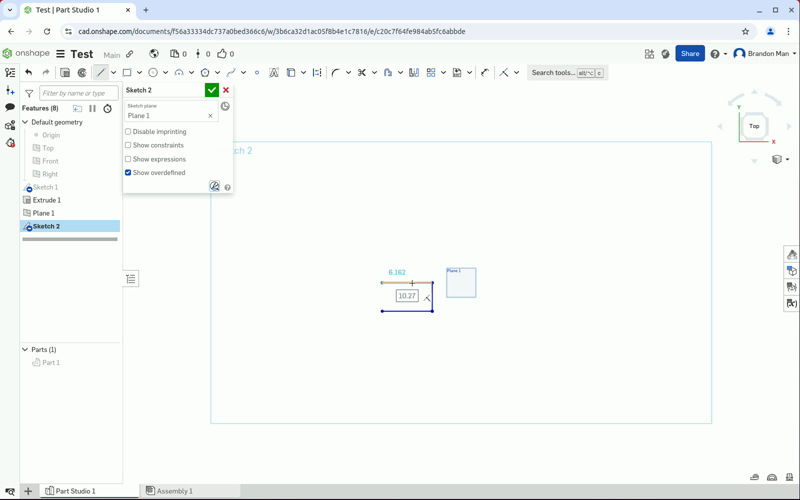
key_down(shift)
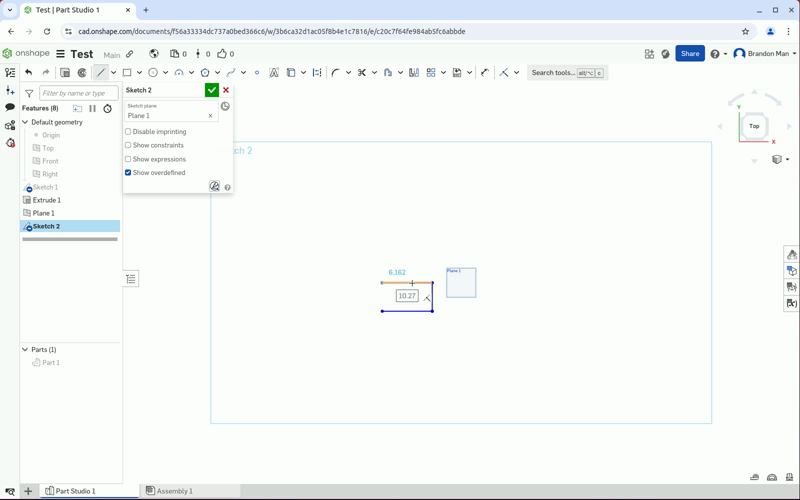
mouse_move(382, 311)
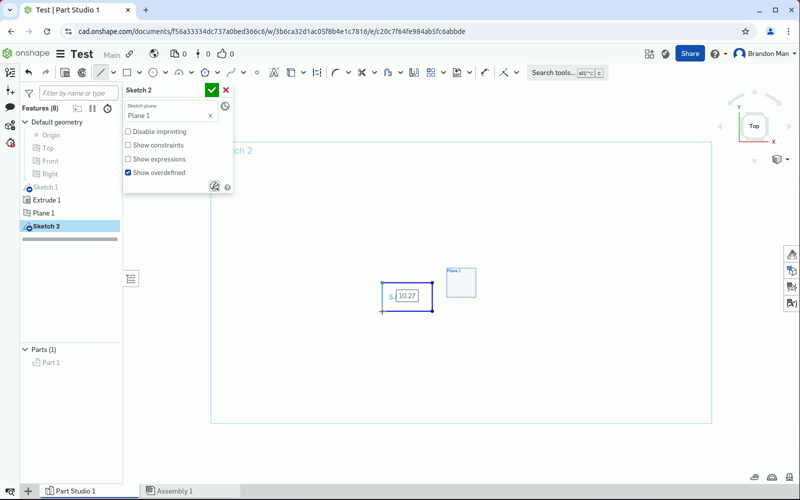
key_up(shift)
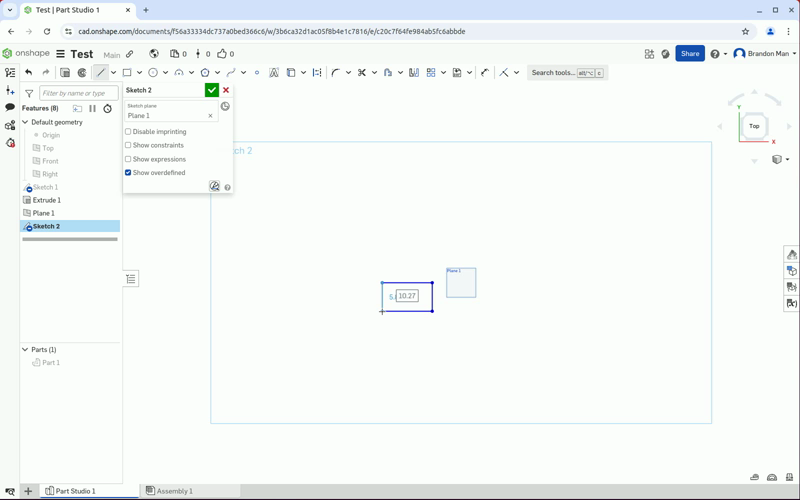
click(382, 311)
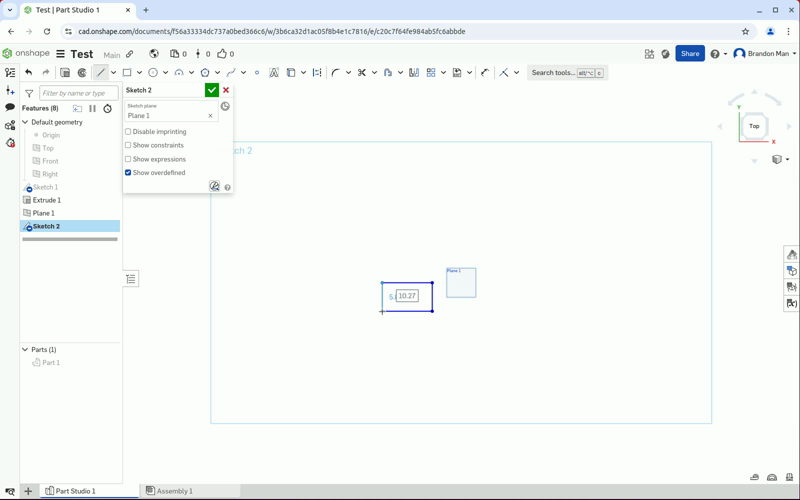
key(esc)
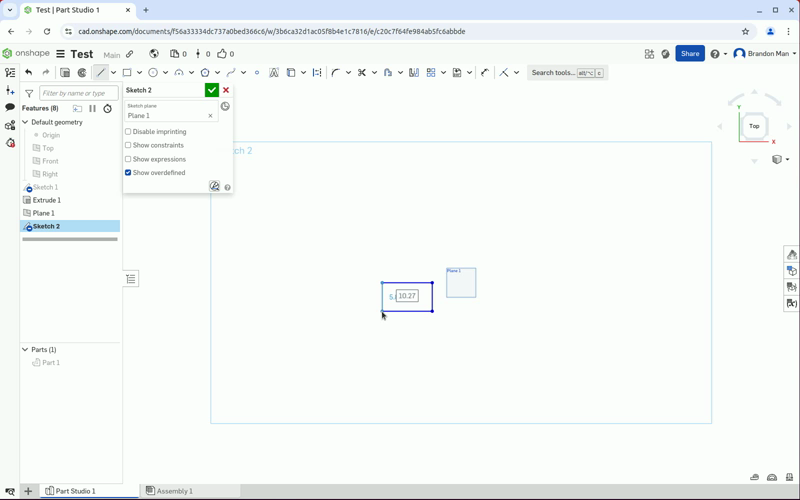
mouse_move(409, 308)
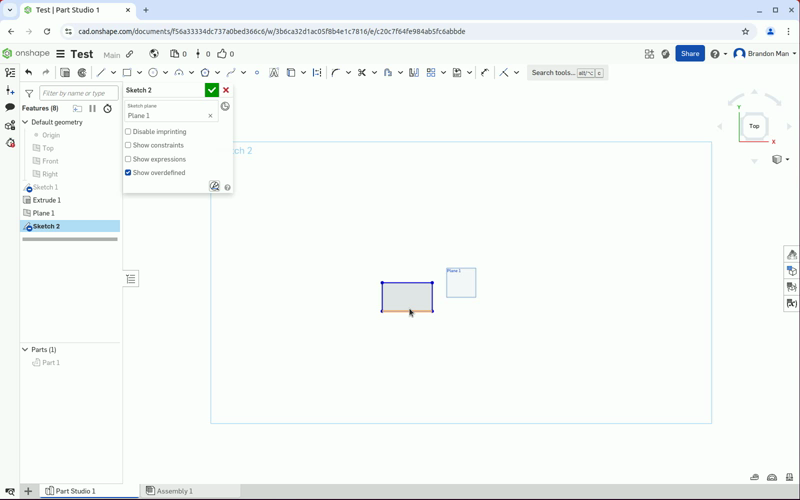
scroll(6)
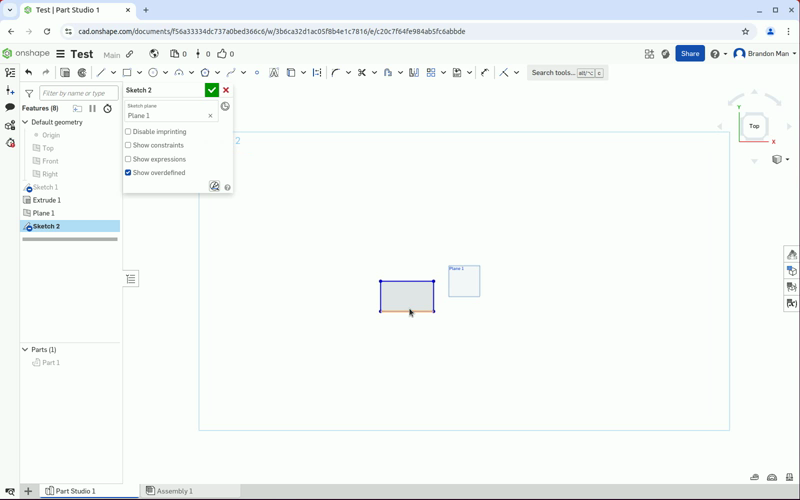
scroll(6)
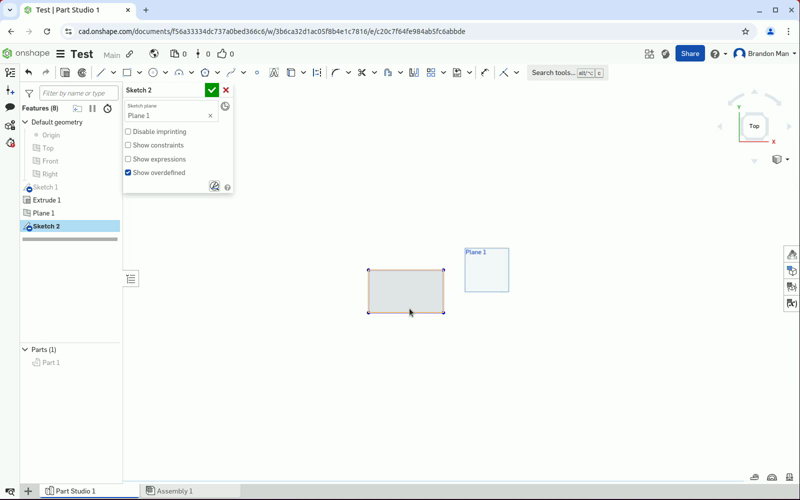
scroll(6)
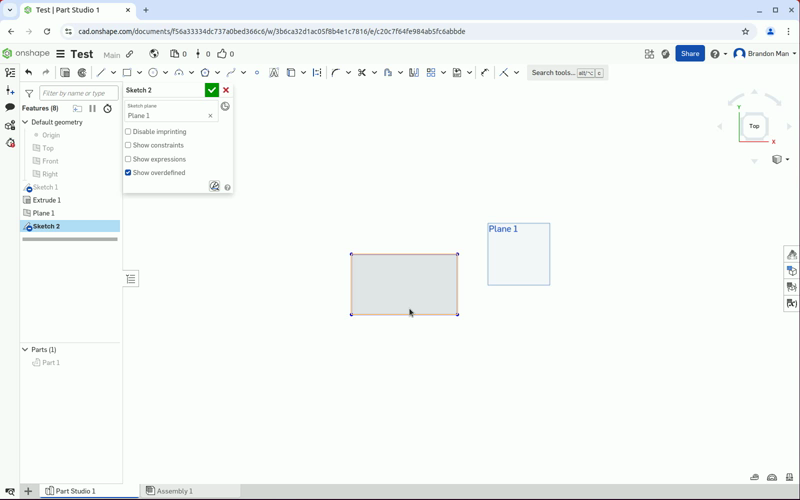
scroll(6)
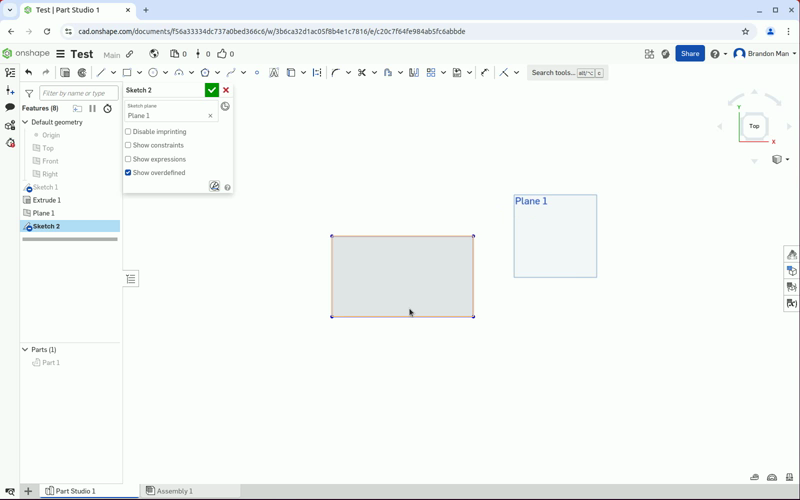
scroll(6)
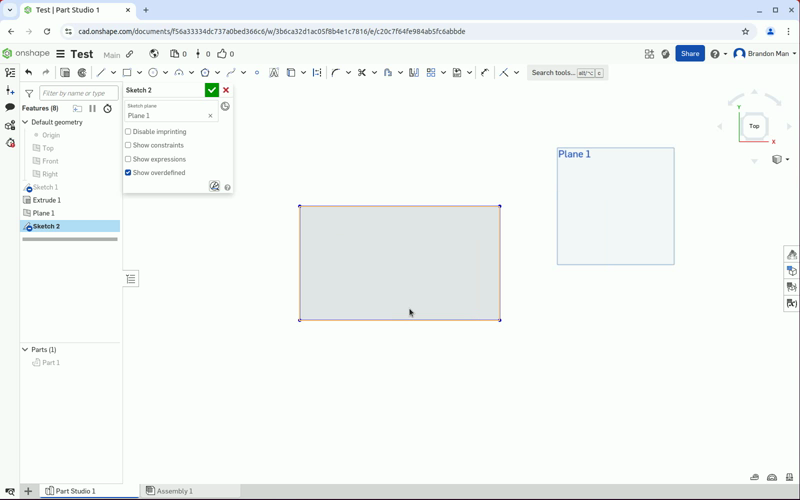
scroll(6)
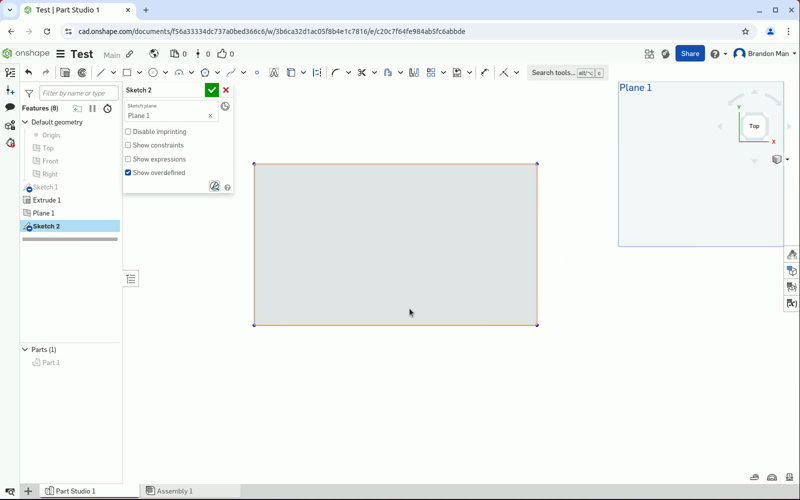
scroll(6)
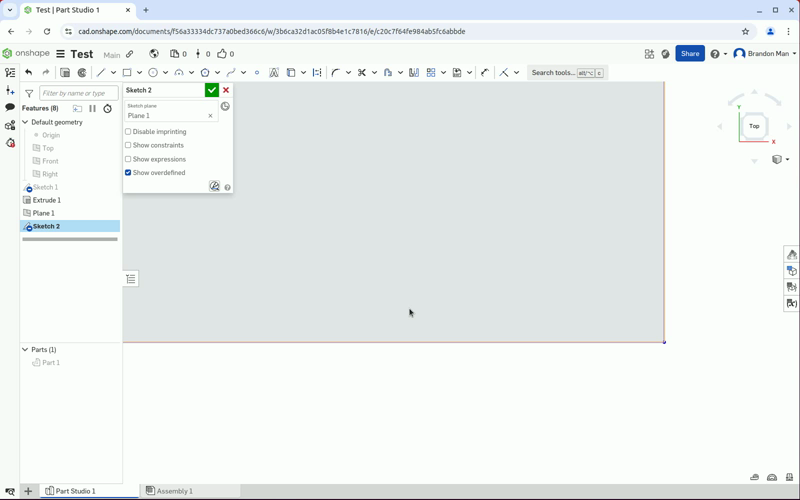
click(409, 308)
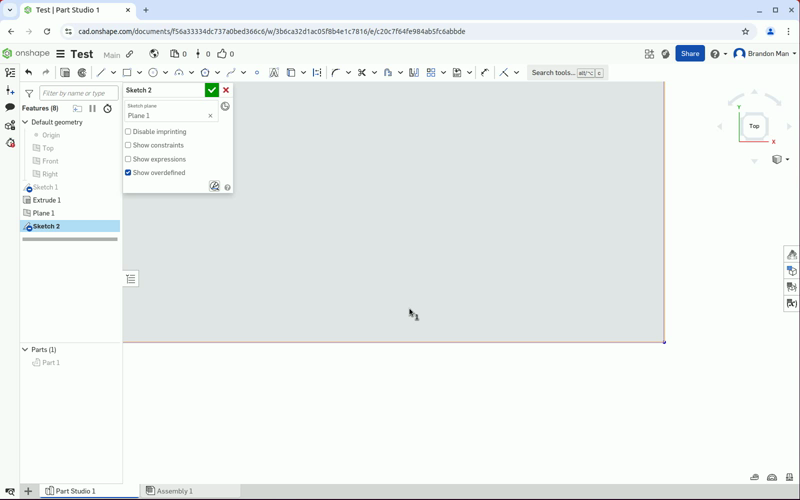
scroll(-6)
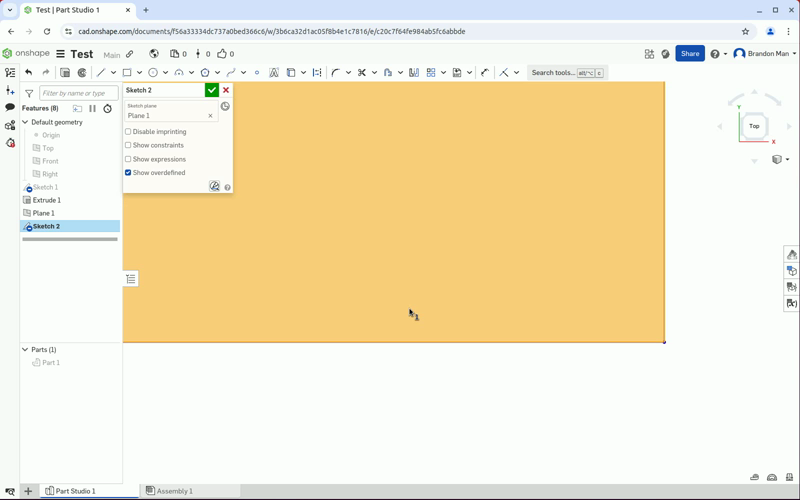
scroll(-6)
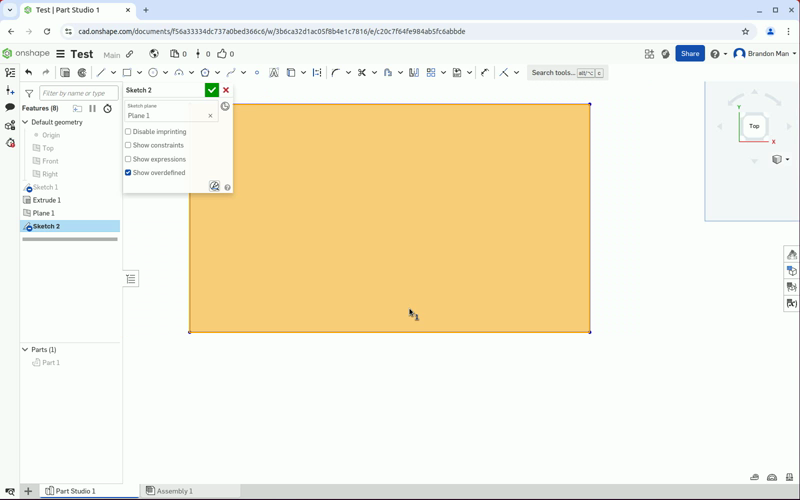
scroll(-6)
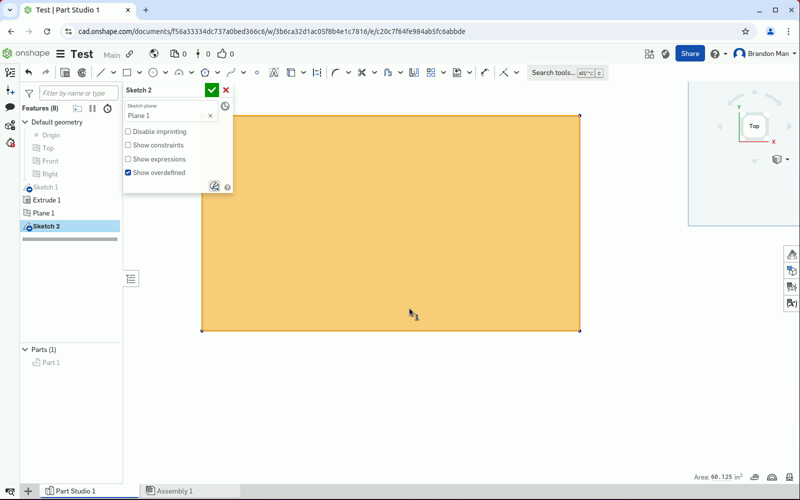
scroll(-6)
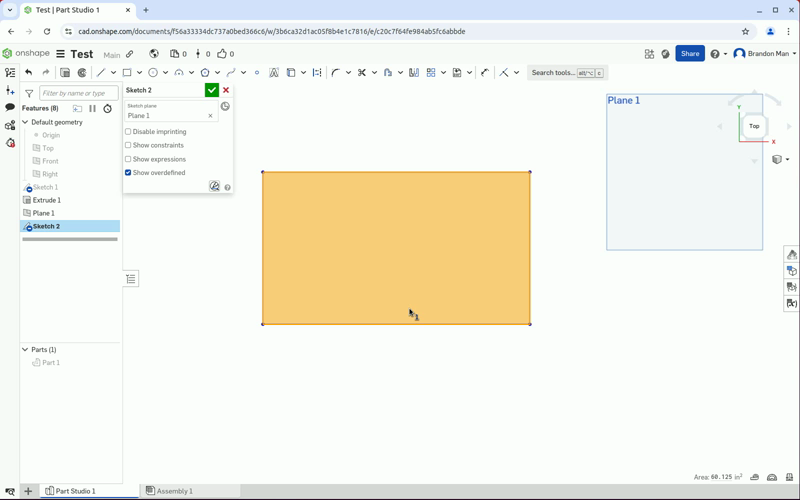
scroll(-6)
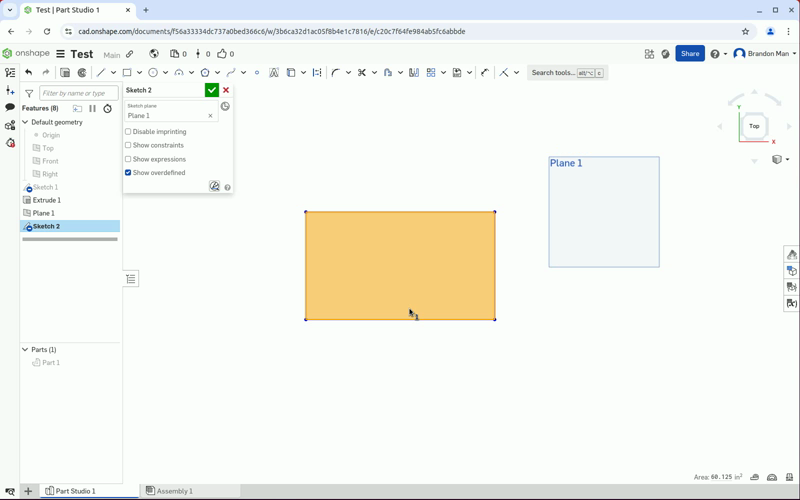
scroll(-6)
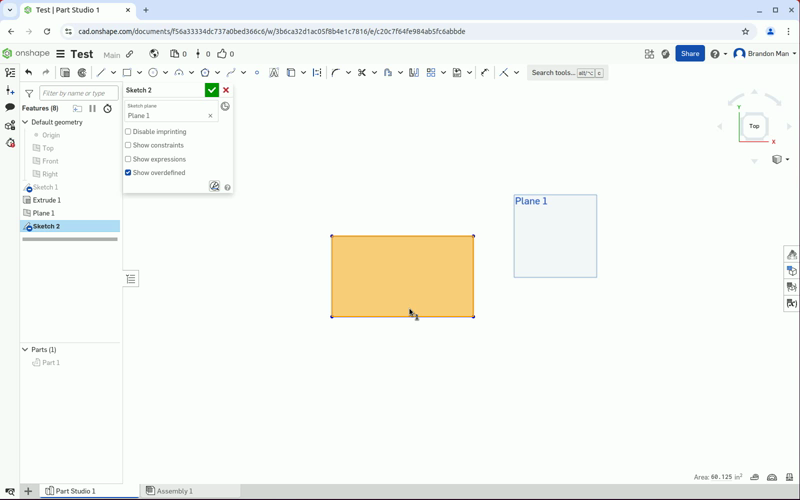
scroll(-6)
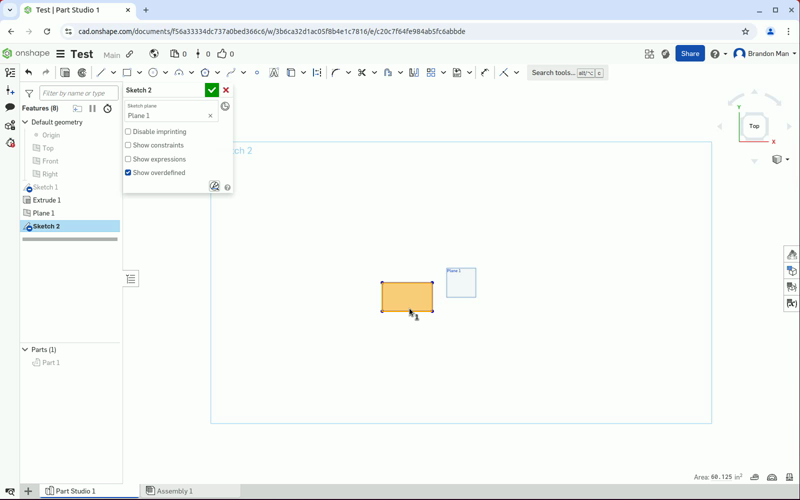
mouse_move(73, 352)
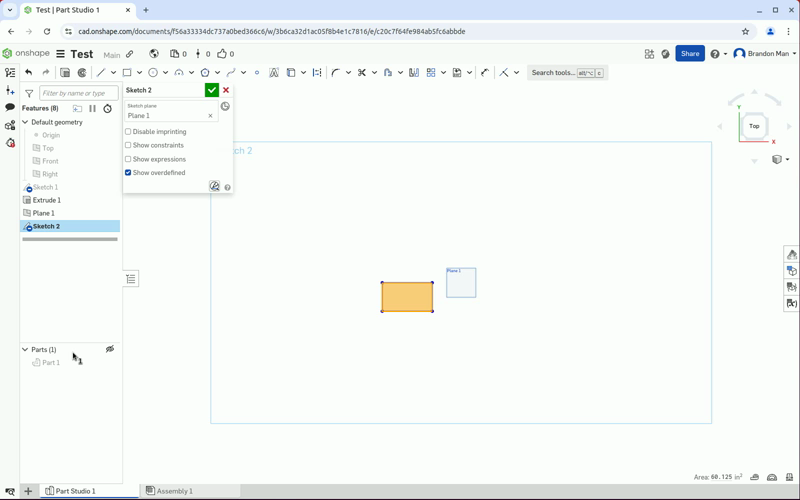
key(shift+y)
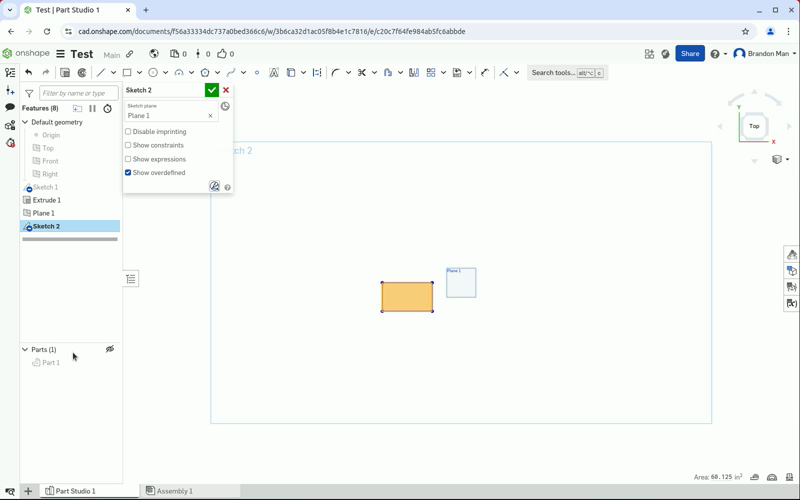
key(shift+e)
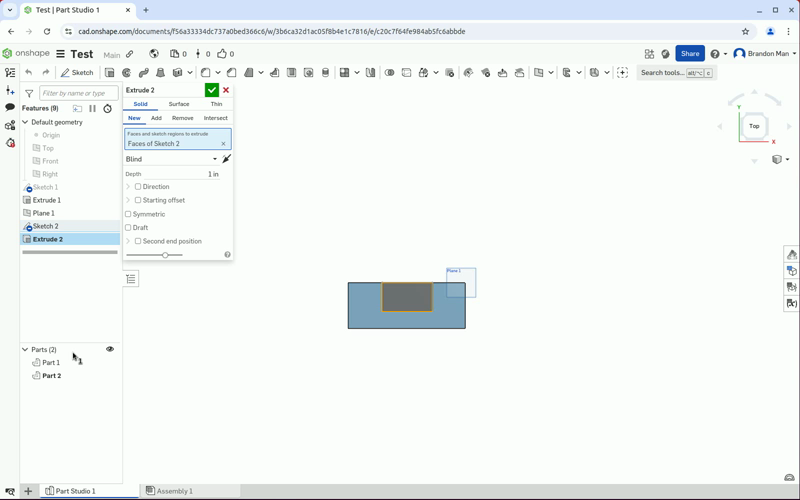
mouse_move(143, 106)
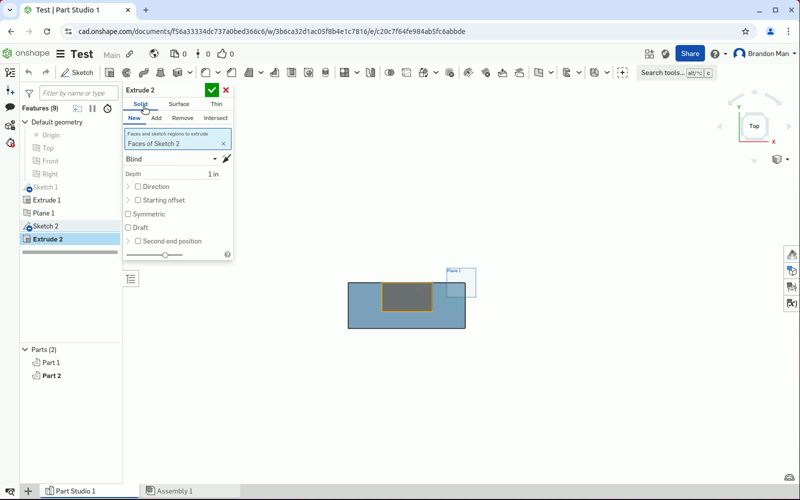
click(143, 106)
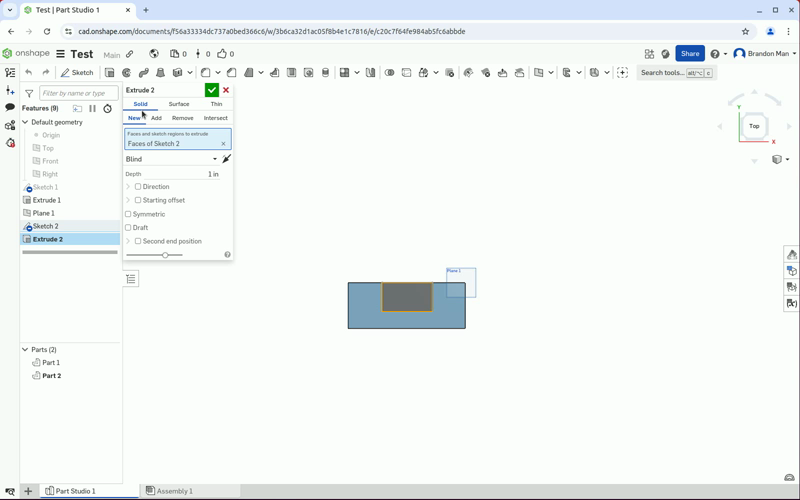
mouse_move(137, 120)
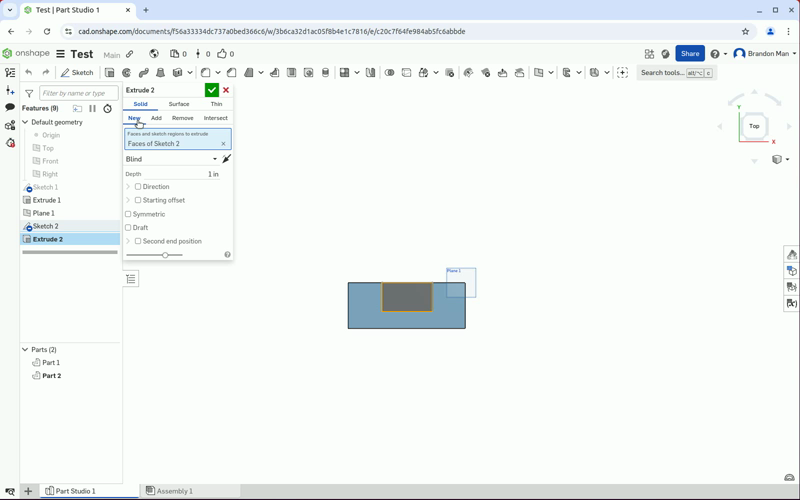
click(137, 120)
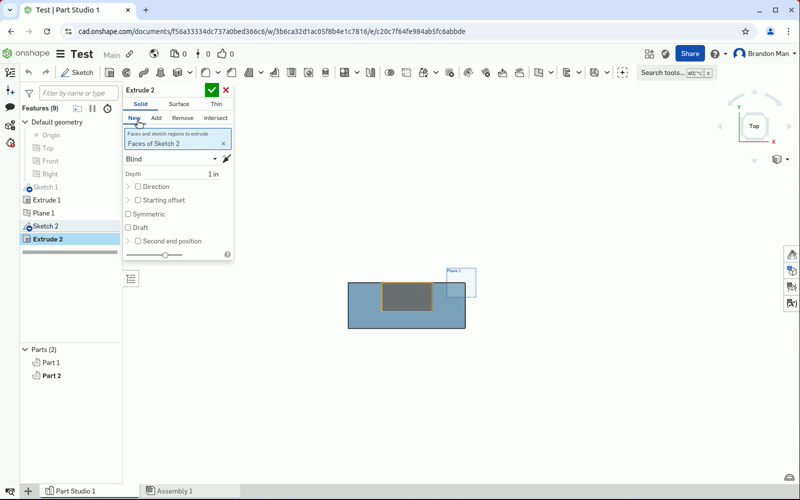
key(tab, 4)
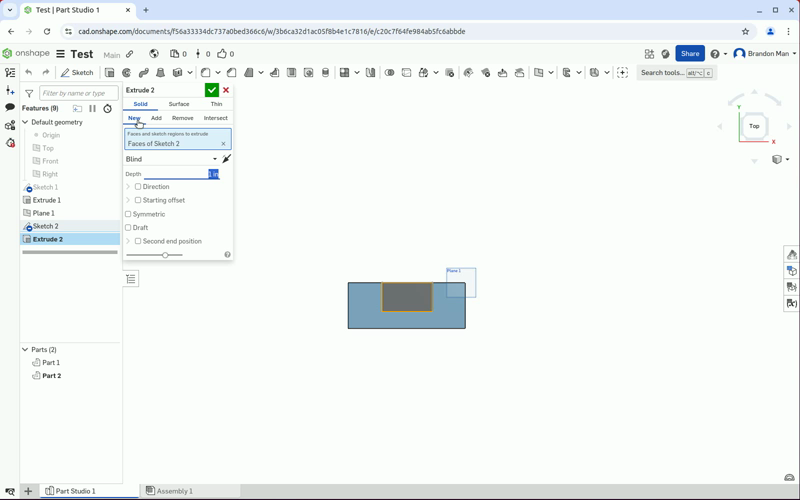
text(6.499)
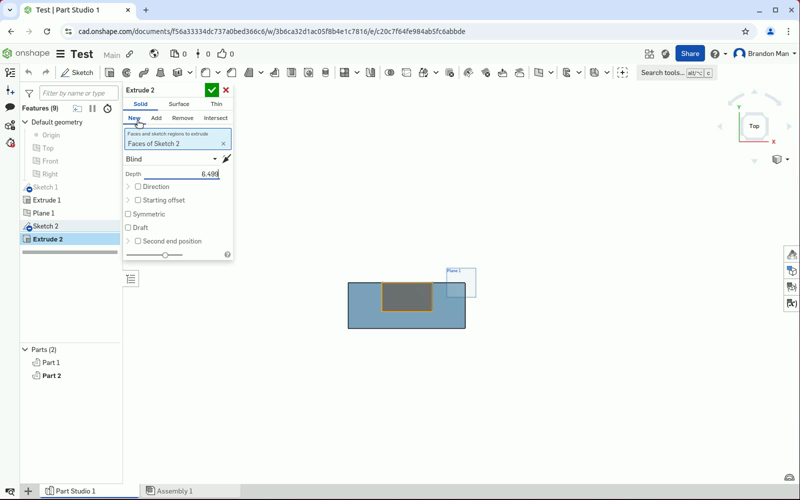
key(enter)
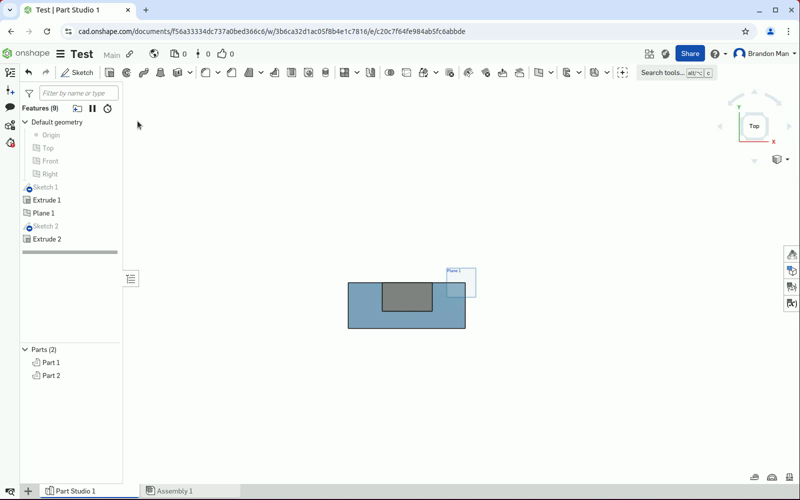
key(shift+h)
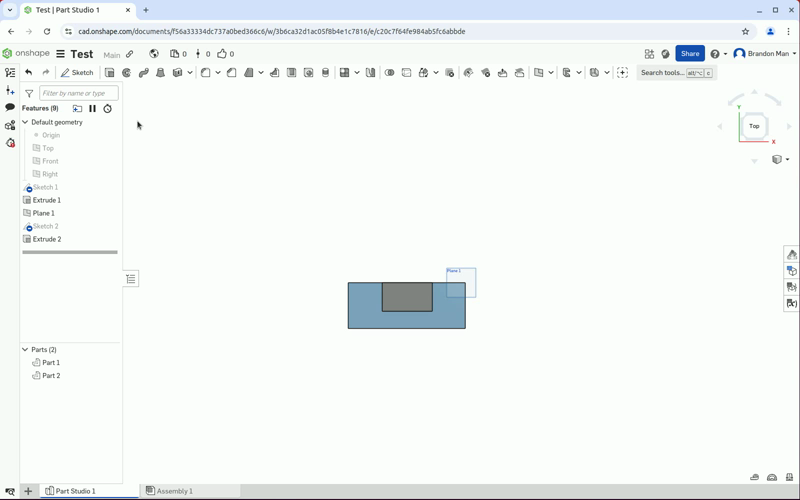
key(shift+h)
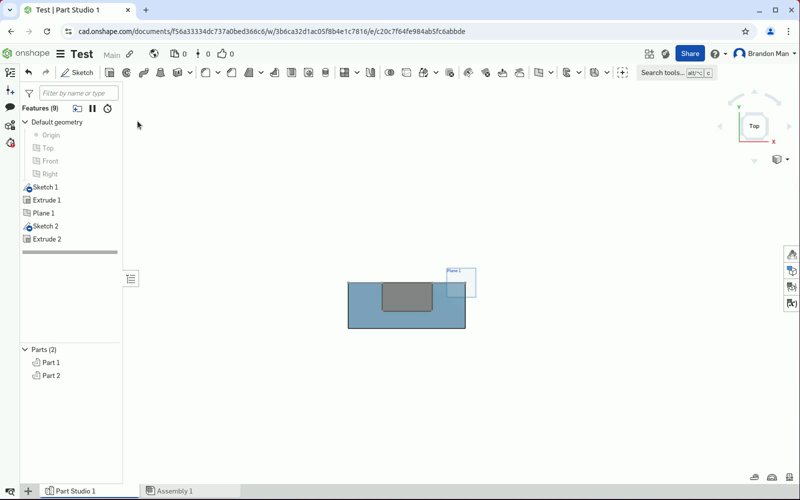
key(shift+7)
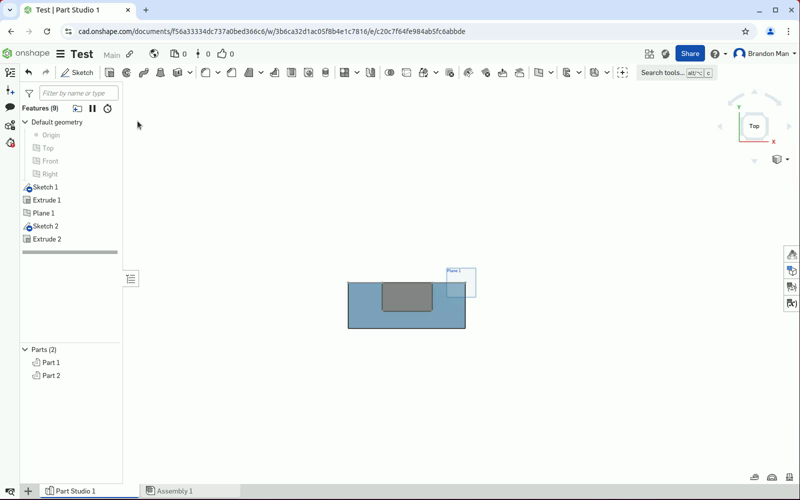
key(up, 3)
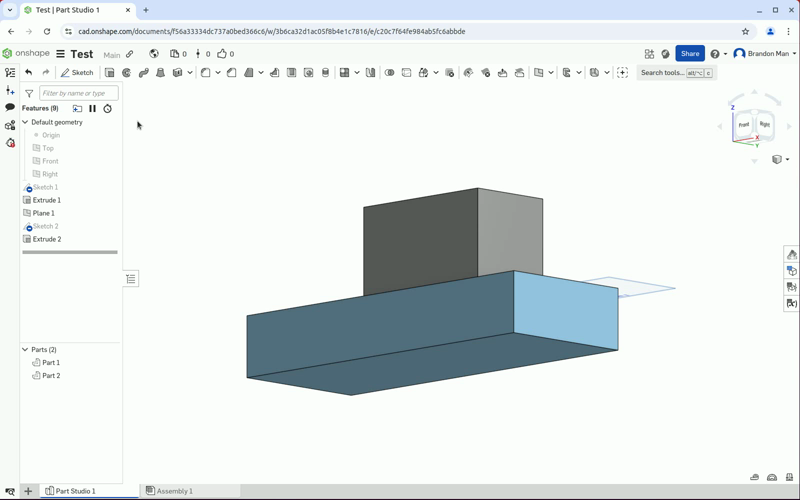
key(left, 3)
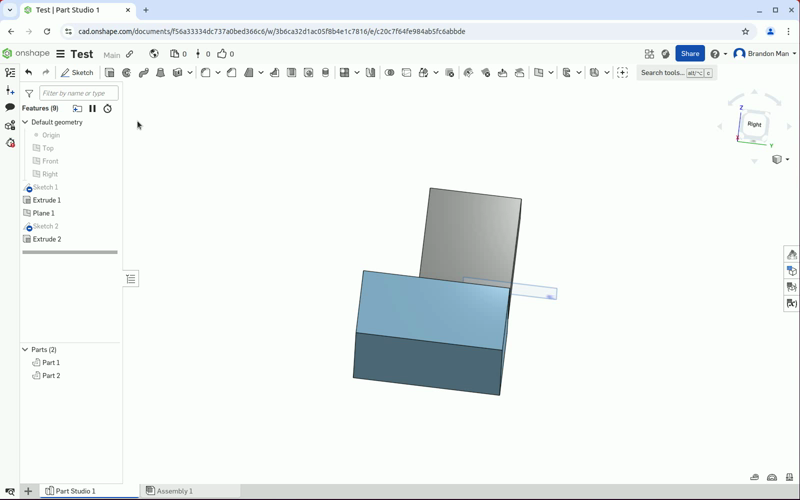
key(right, 3)
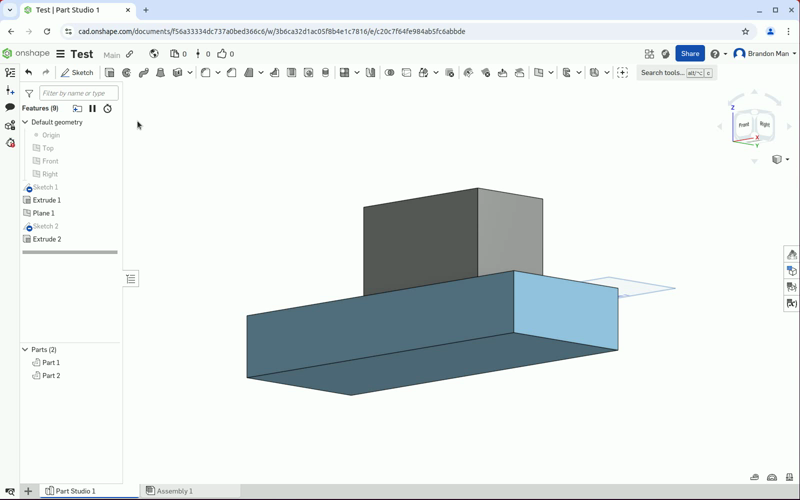
key(down, 3)
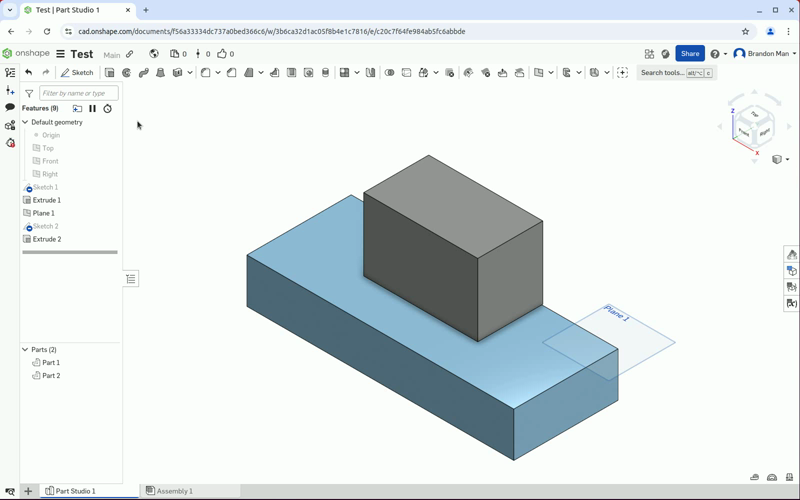
mouse_move(73, 189)
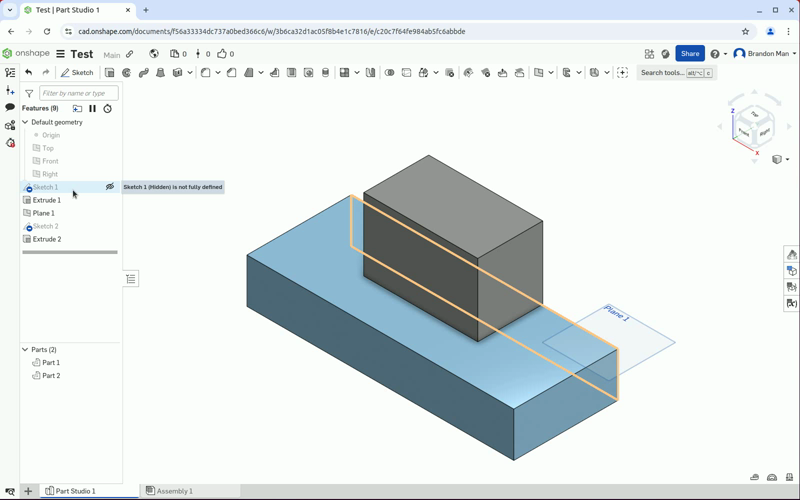
click(73, 189)